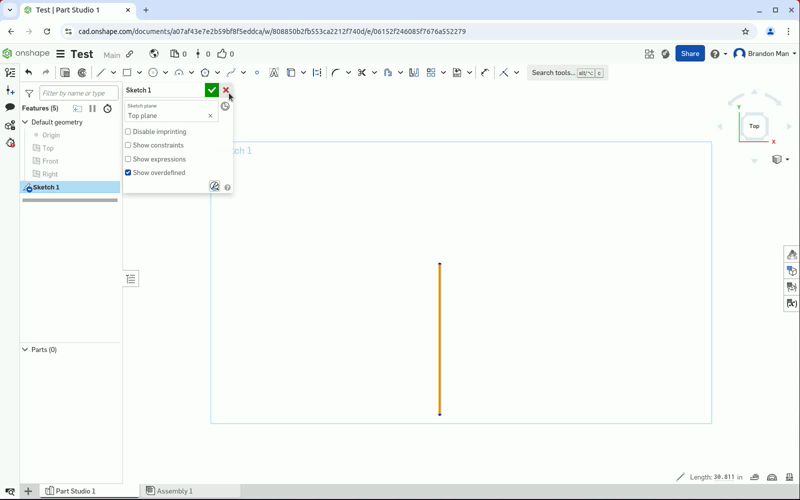
key(shift+h)
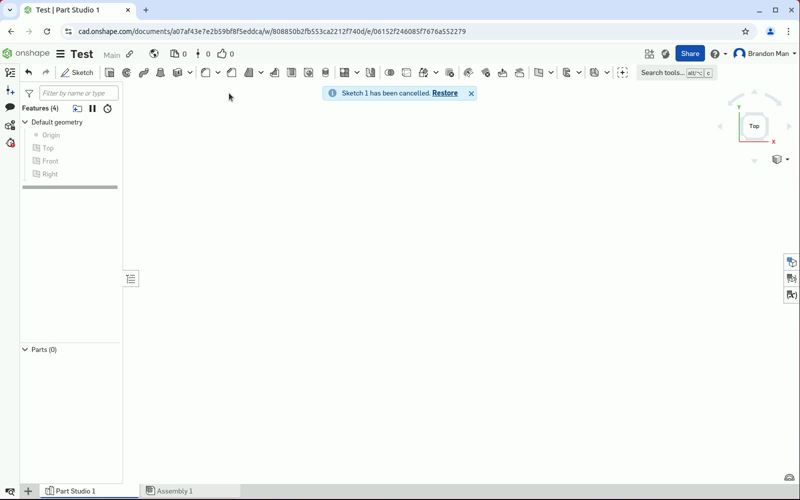
mouse_move(73, 352)
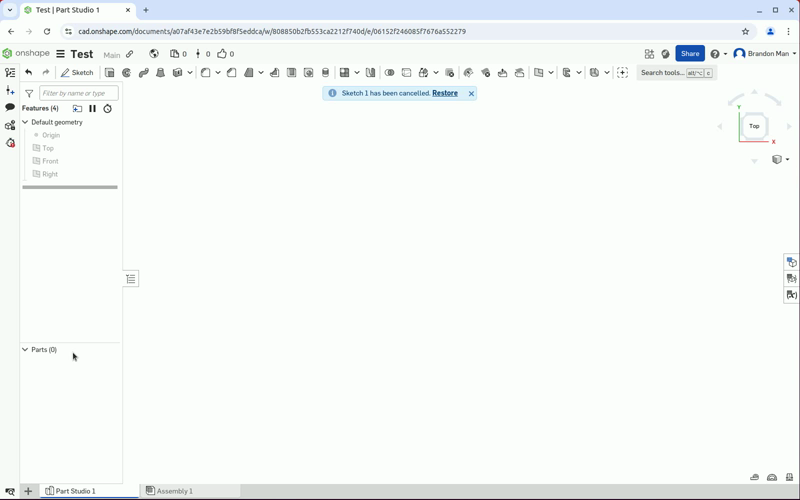
key(y)
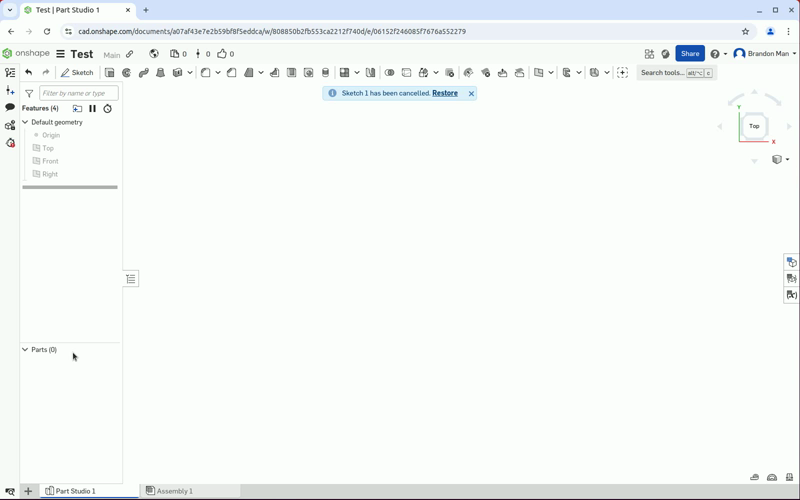
key(shift+p)
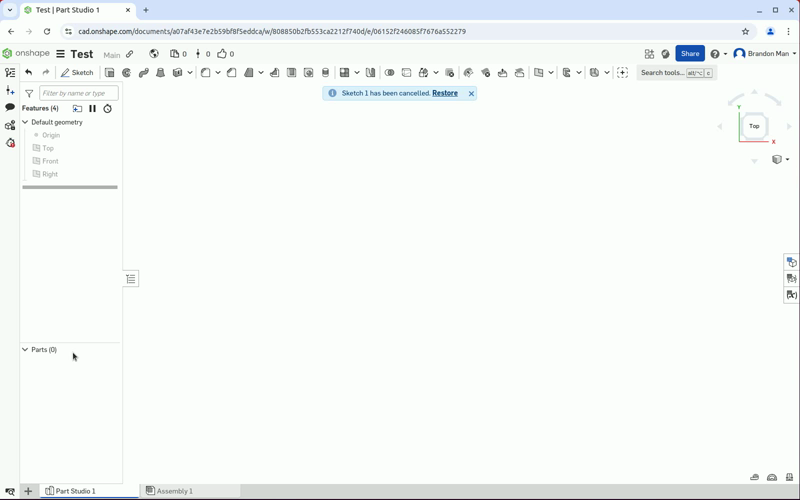
key(space)
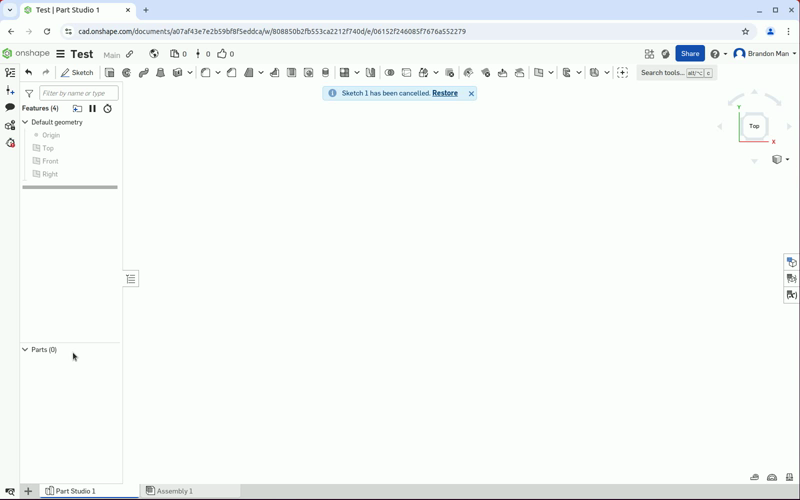
key_down(shift)
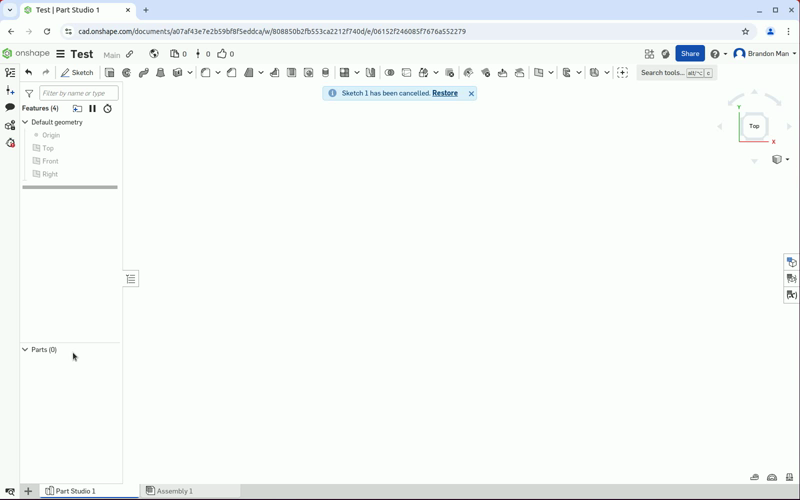
key(up)
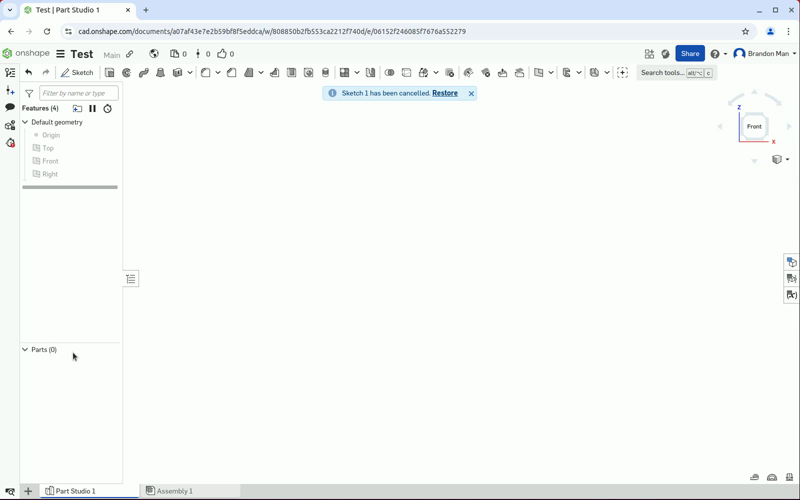
key_up(shift)
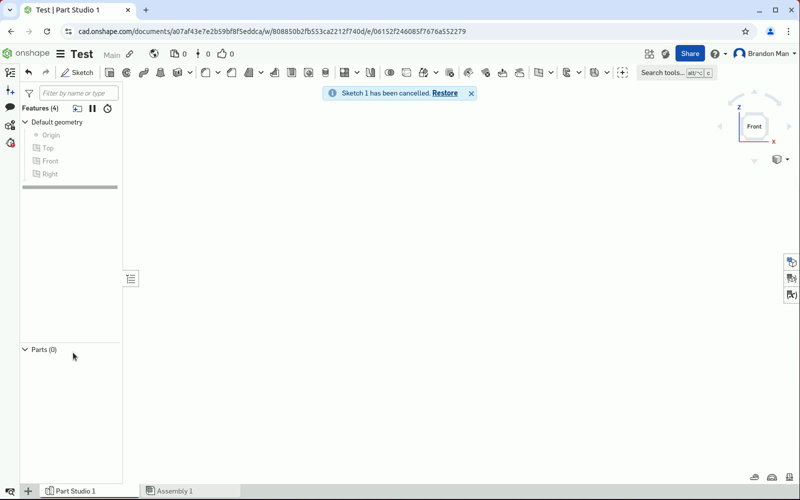
key(space)
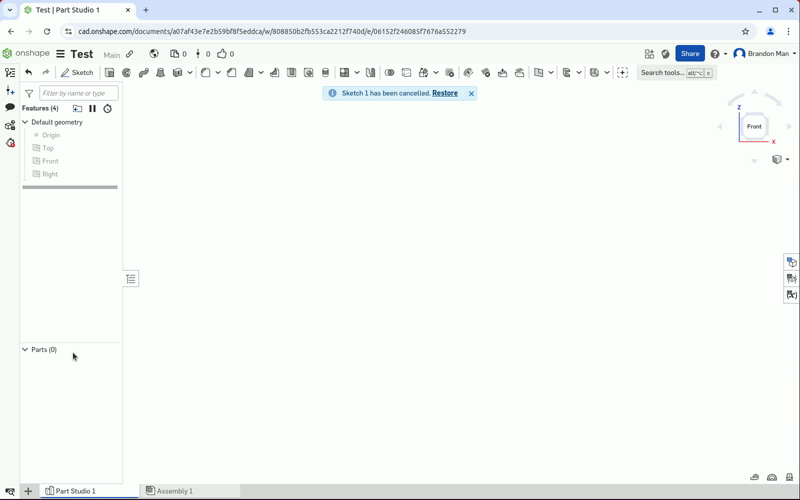
key_down(shift)
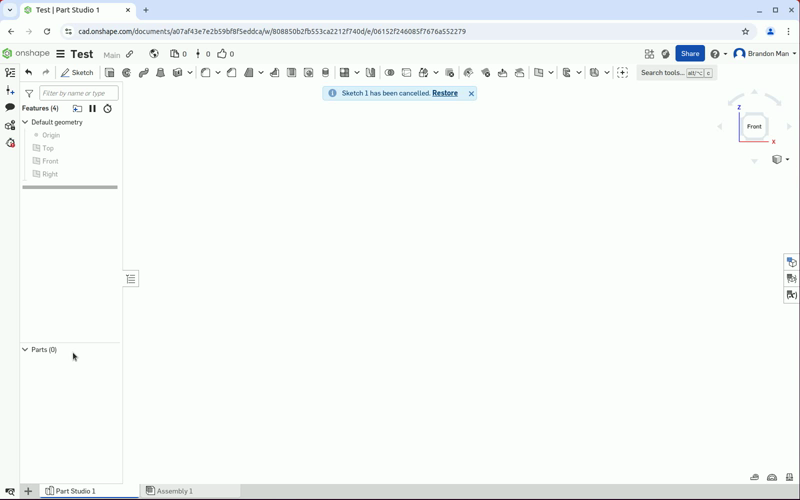
key(left)
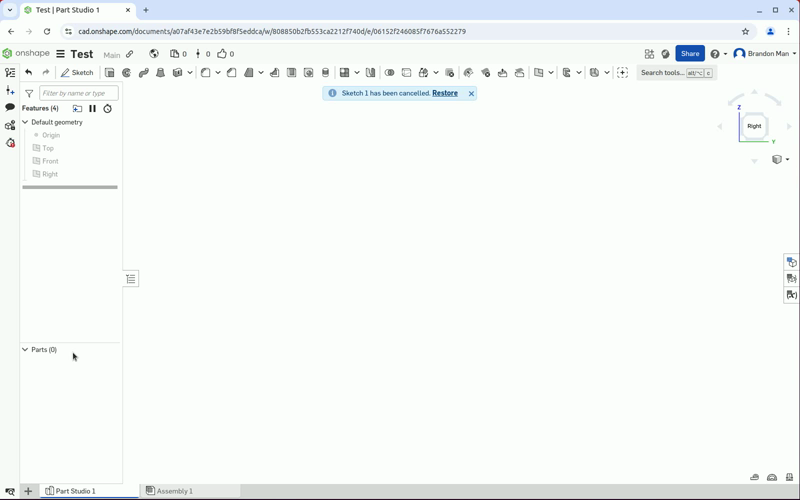
key_up(shift)
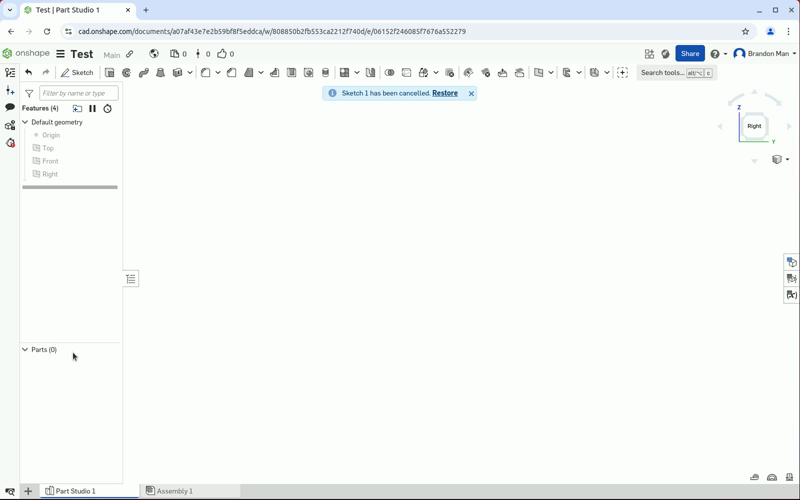
mouse_move(73, 352)
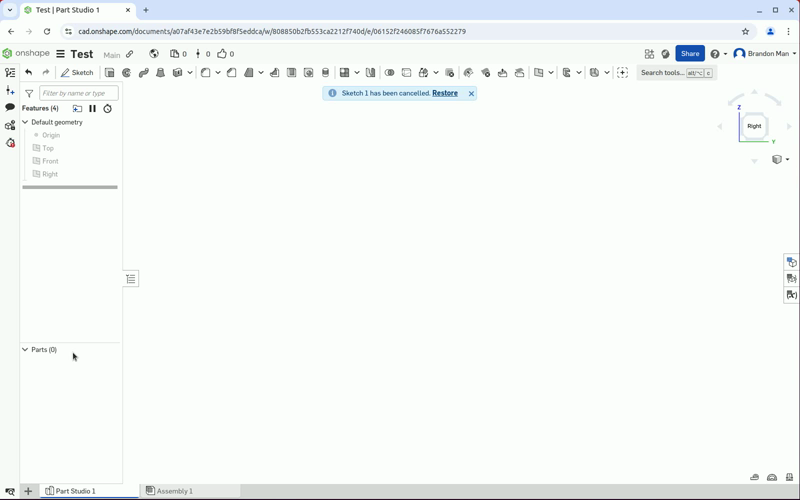
key(shift+y)
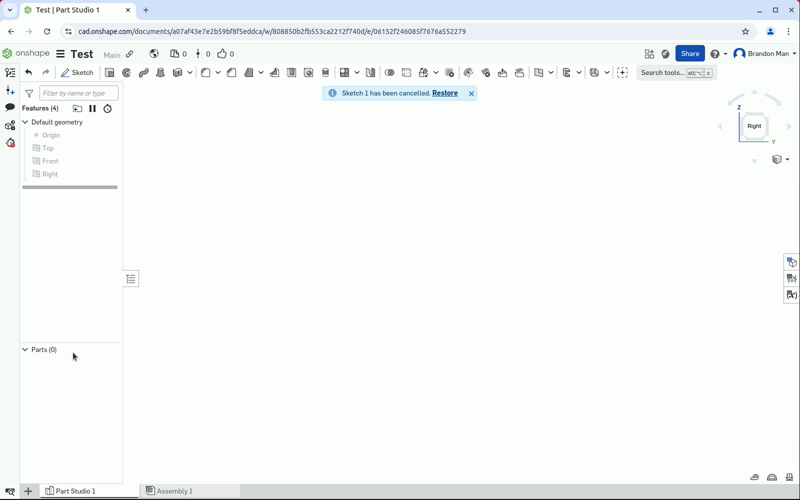
key(shift+s)
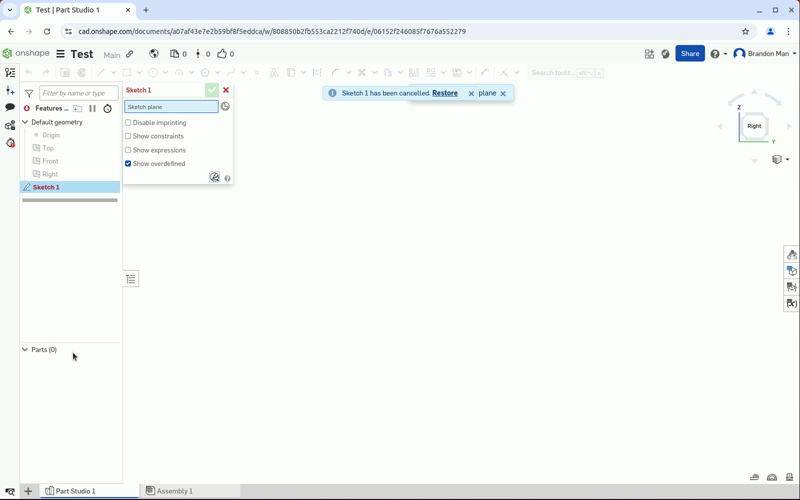
mouse_move(73, 176)
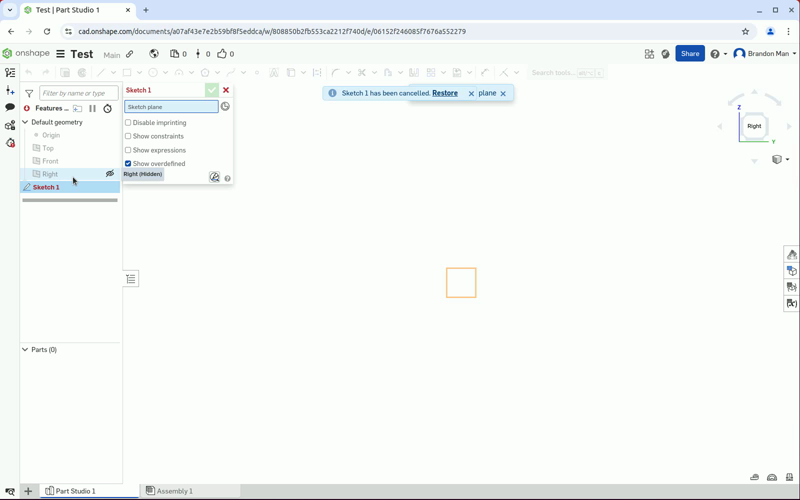
click(73, 176)
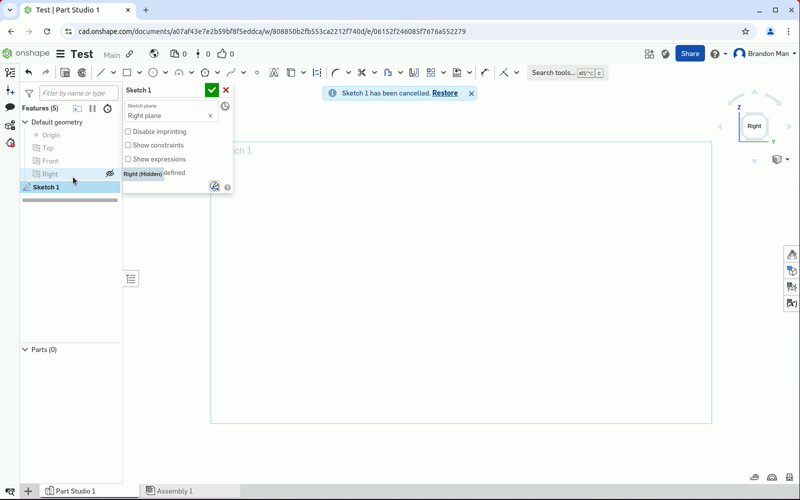
mouse_move(73, 352)
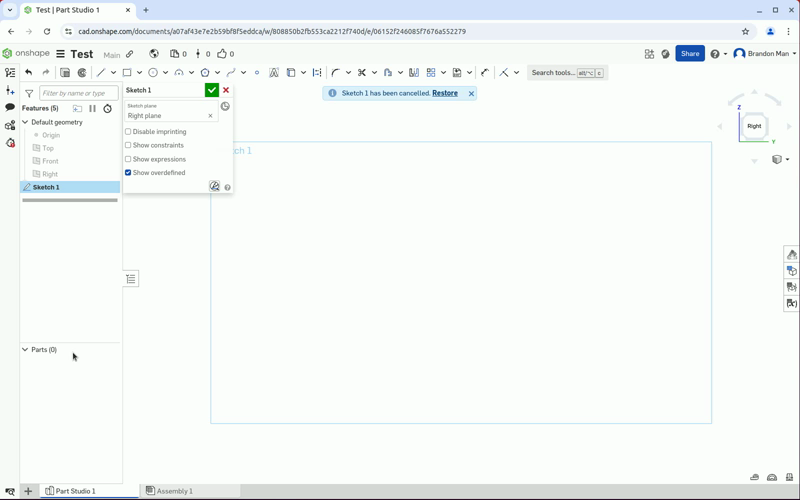
key(y)
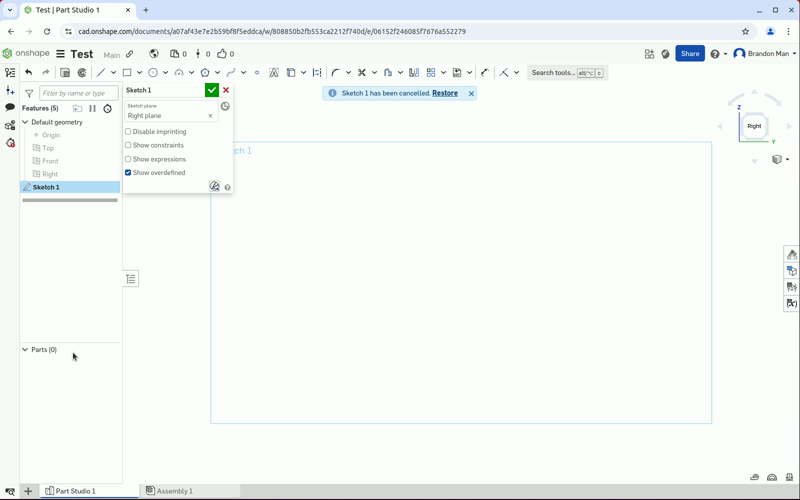
key(l)
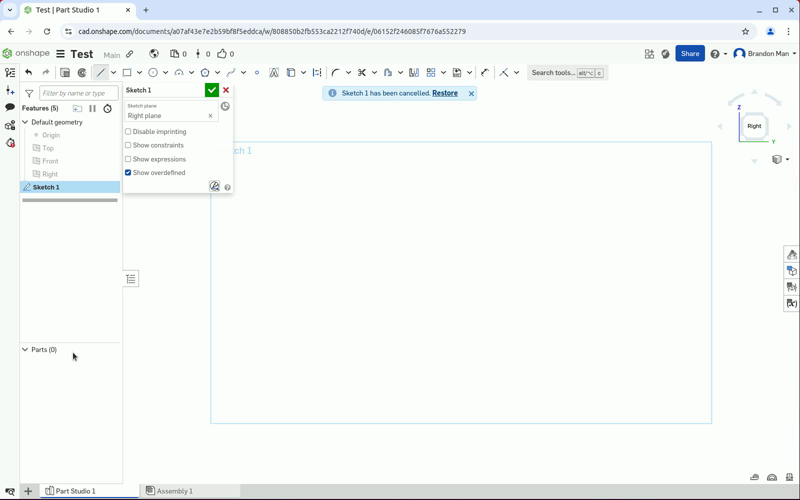
key_down(shift)
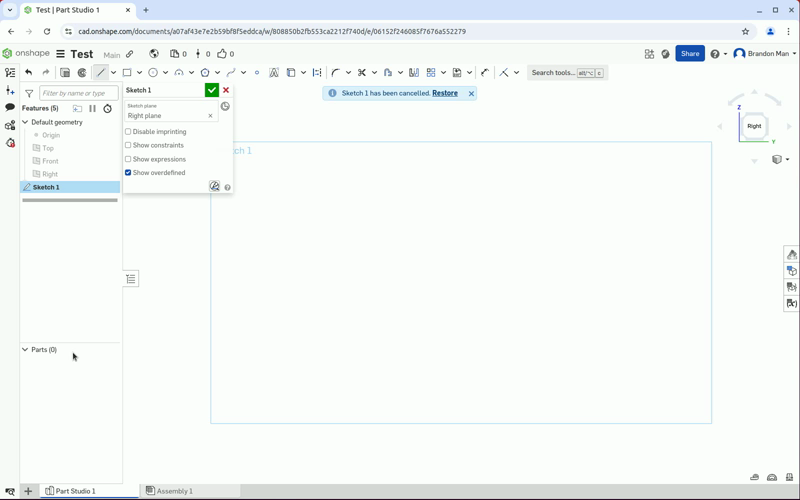
mouse_move(441, 189)
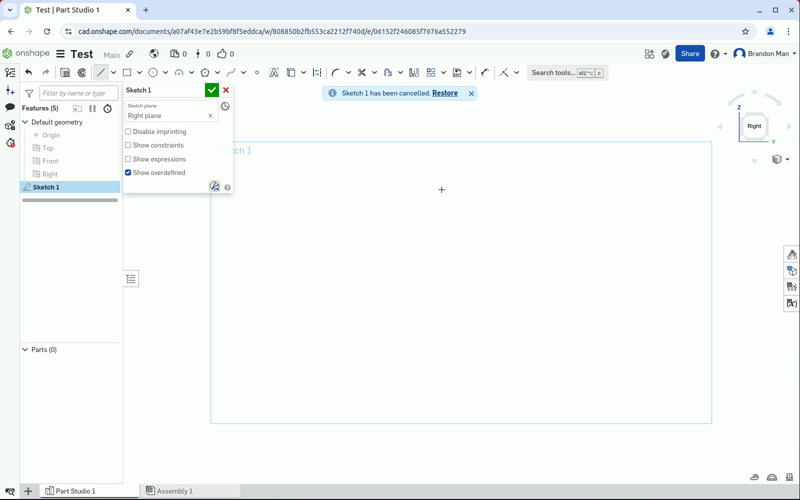
click(441, 189)
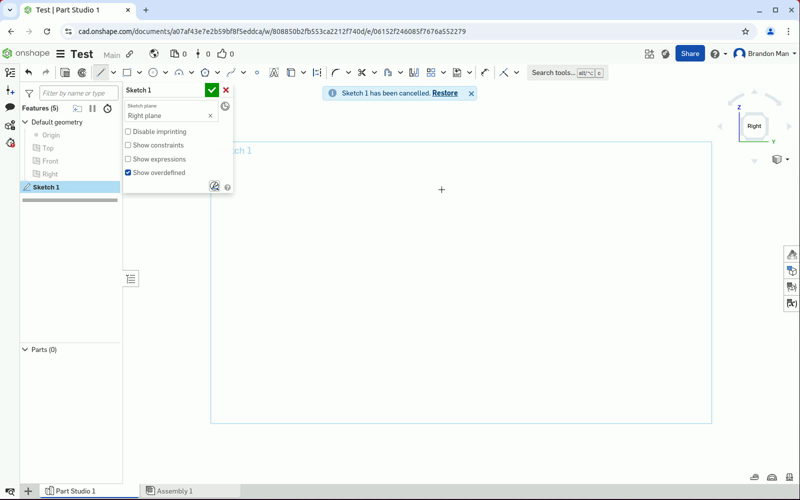
key_up(shift)
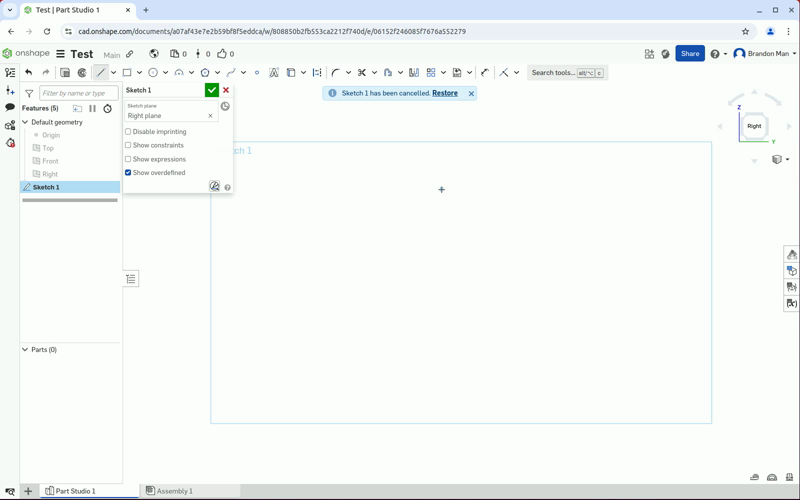
key_down(shift)
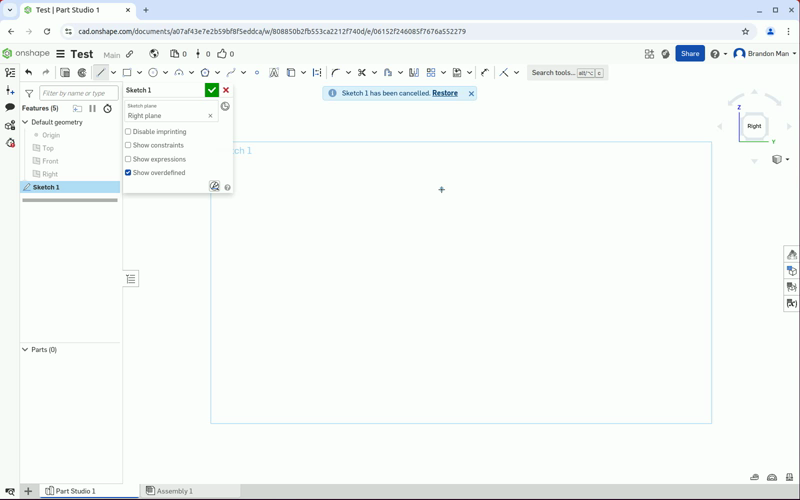
mouse_move(471, 189)
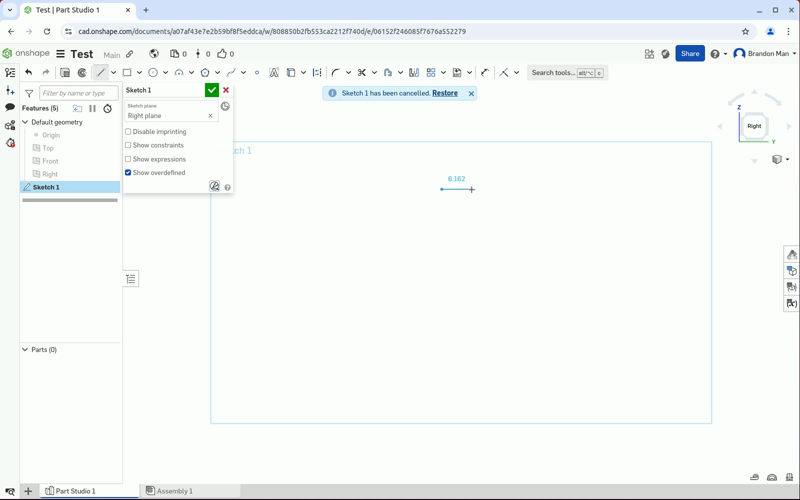
mouse_move(454, 189)
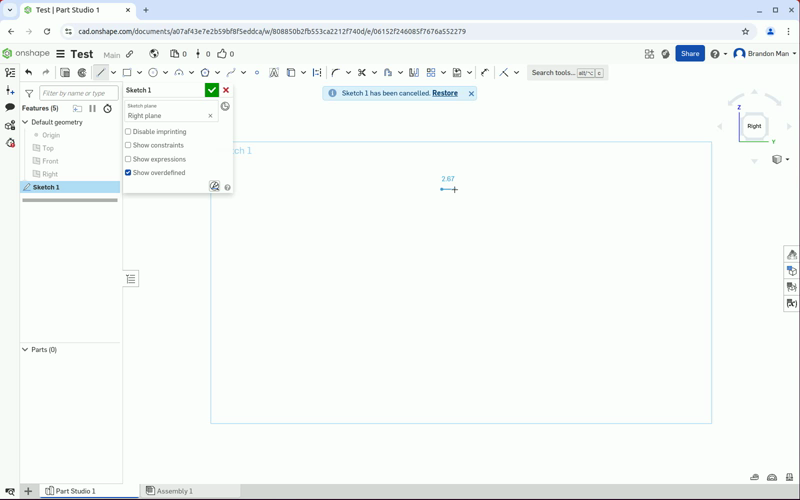
click(454, 189)
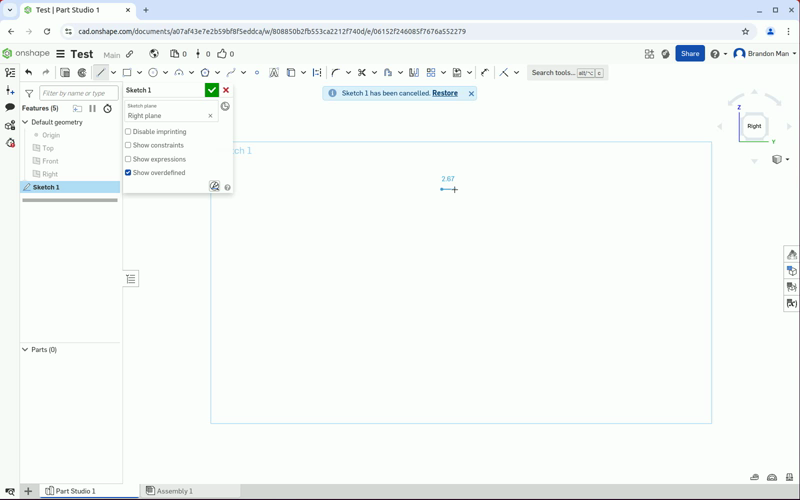
key_up(shift)
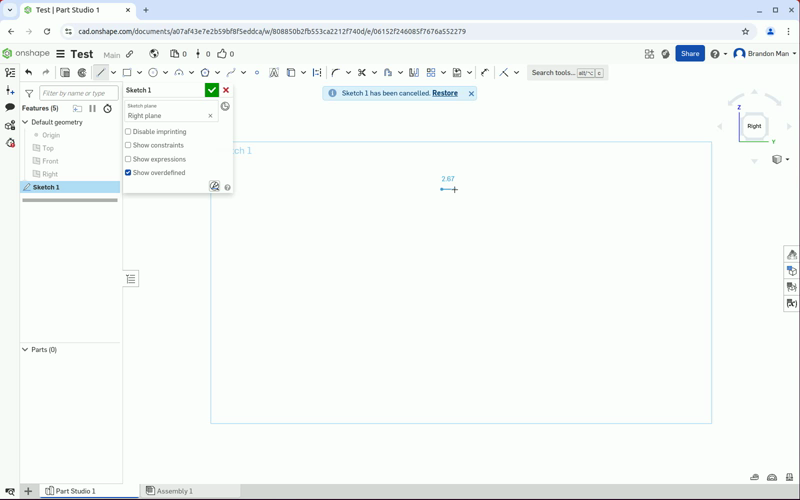
key(esc)
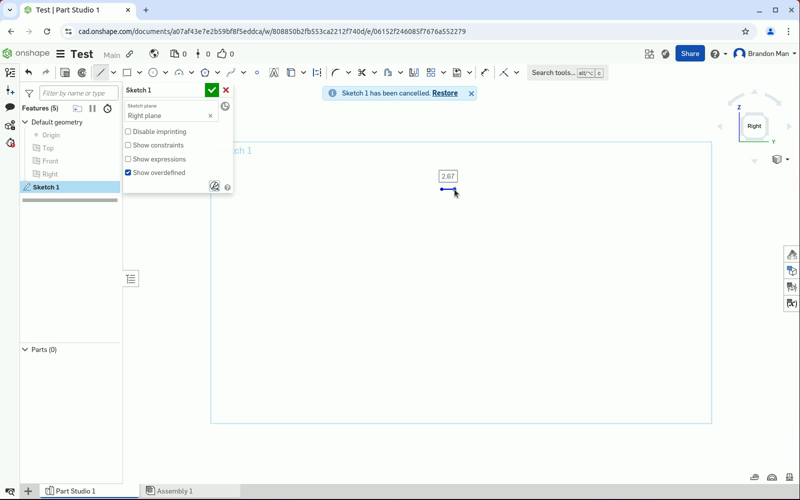
key(a)
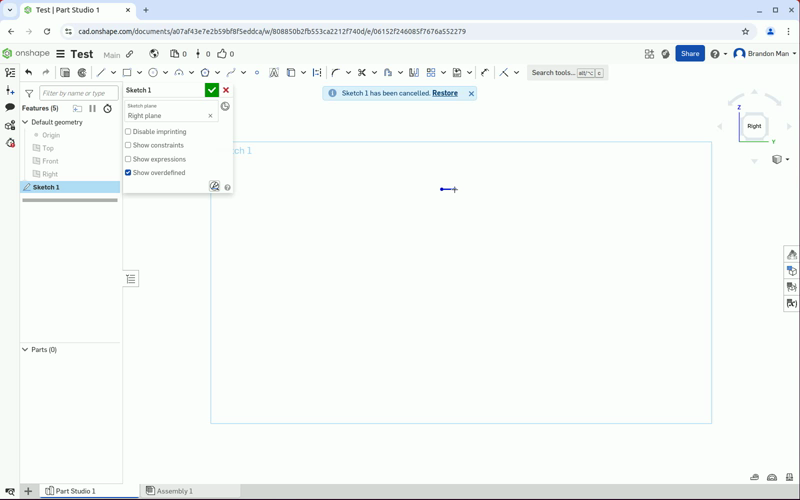
mouse_move(454, 189)
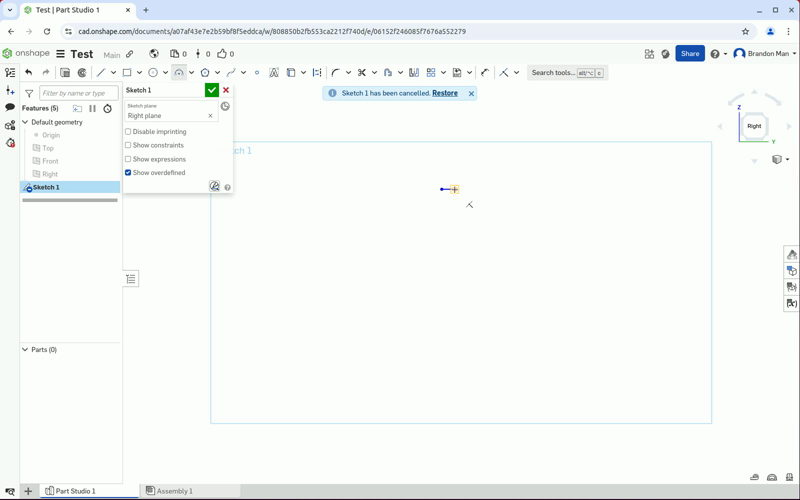
click(454, 189)
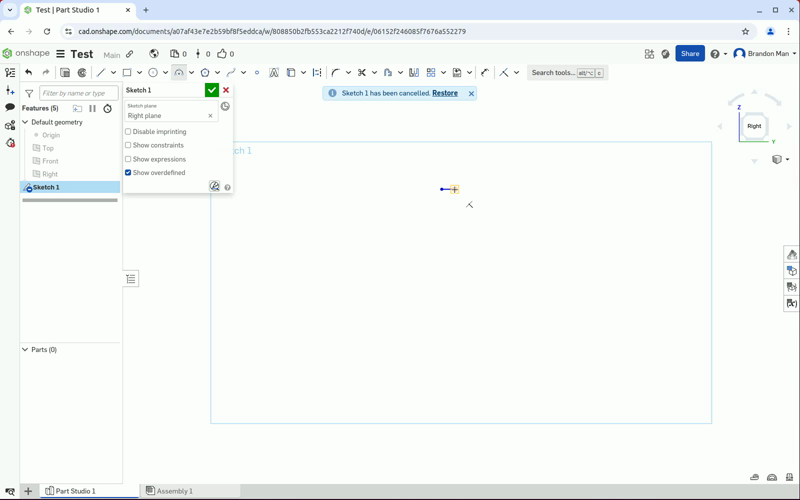
key_down(shift)
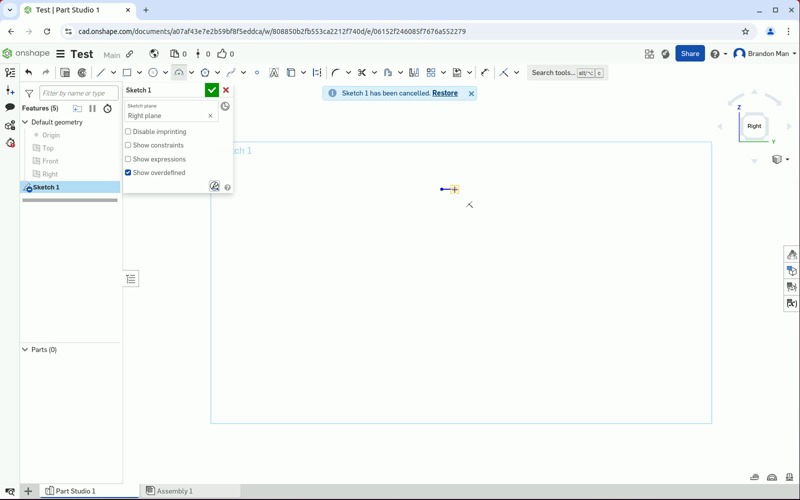
mouse_move(467, 189)
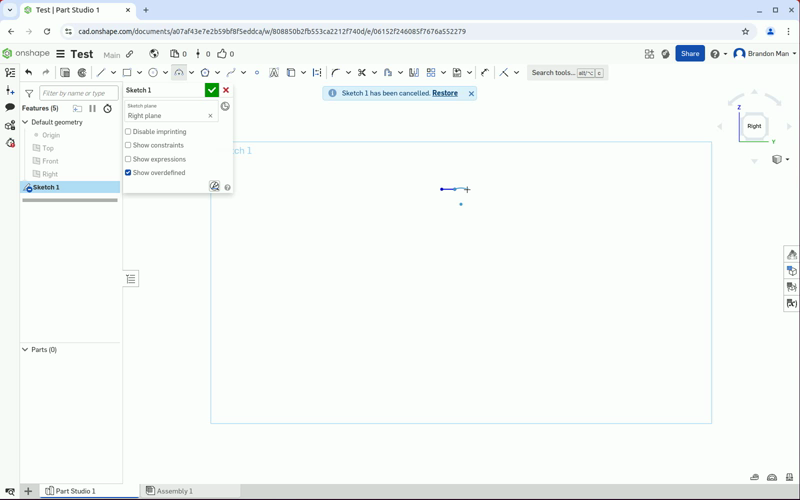
click(467, 189)
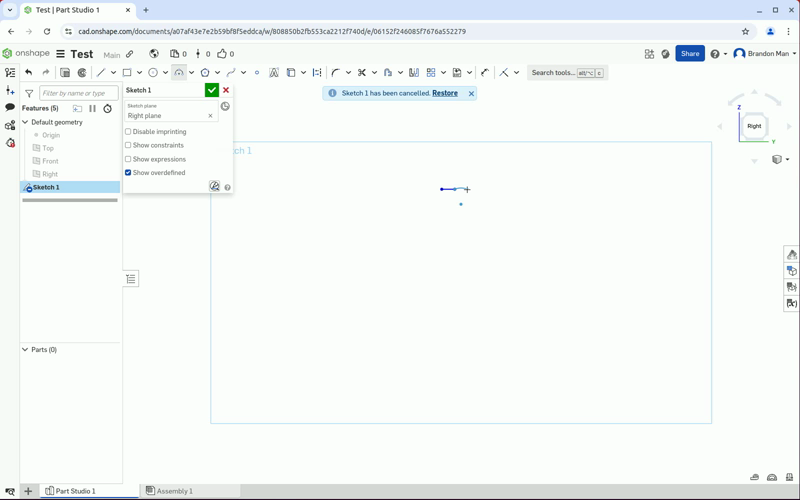
mouse_move(461, 183)
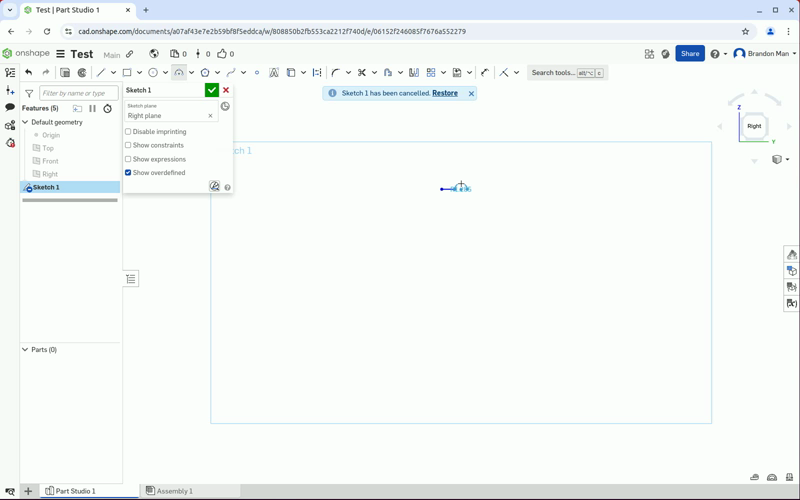
click(461, 183)
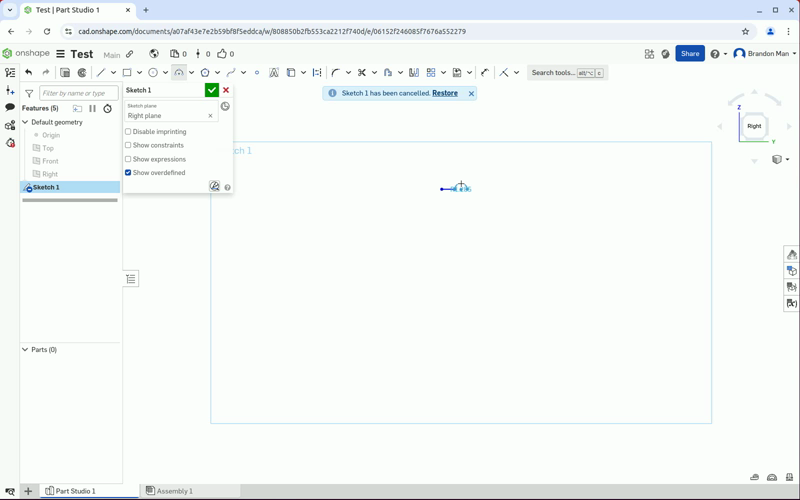
key_up(shift)
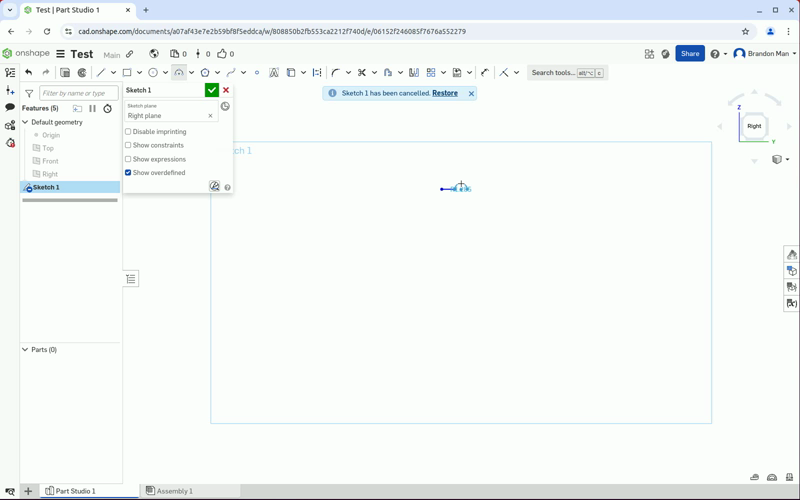
key(esc)
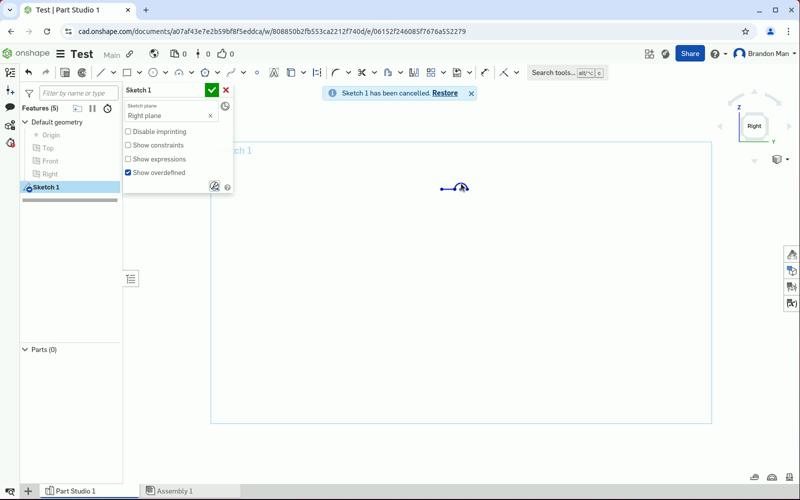
key(l)
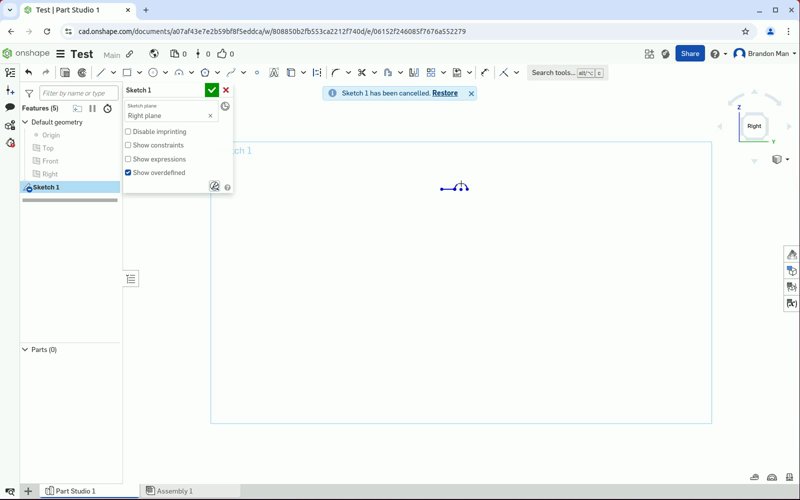
mouse_move(467, 189)
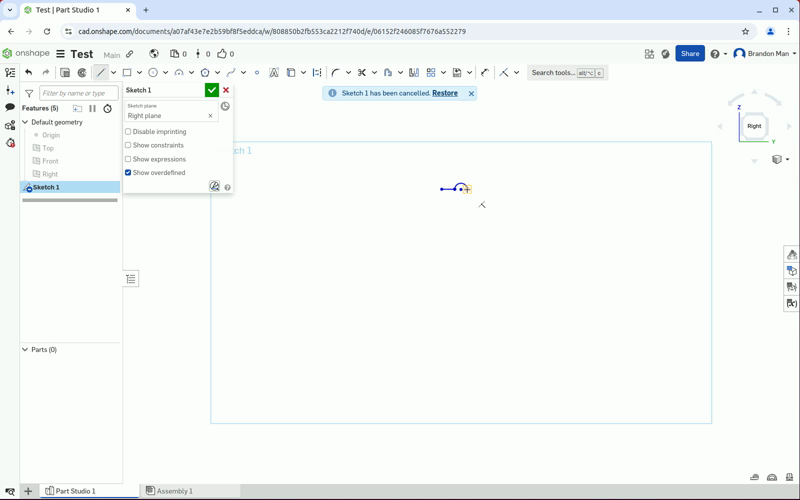
click(467, 189)
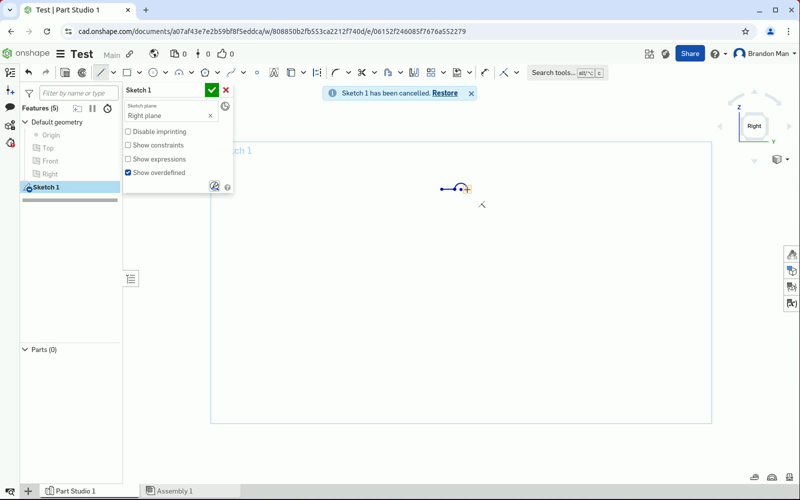
key_down(shift)
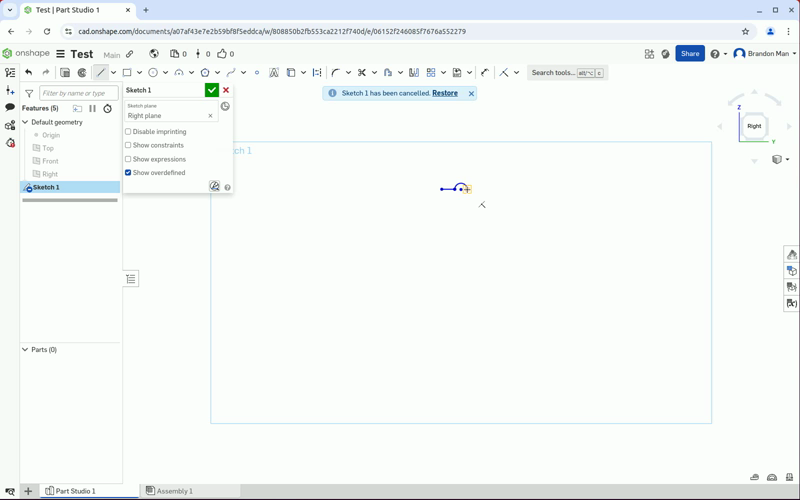
mouse_move(497, 189)
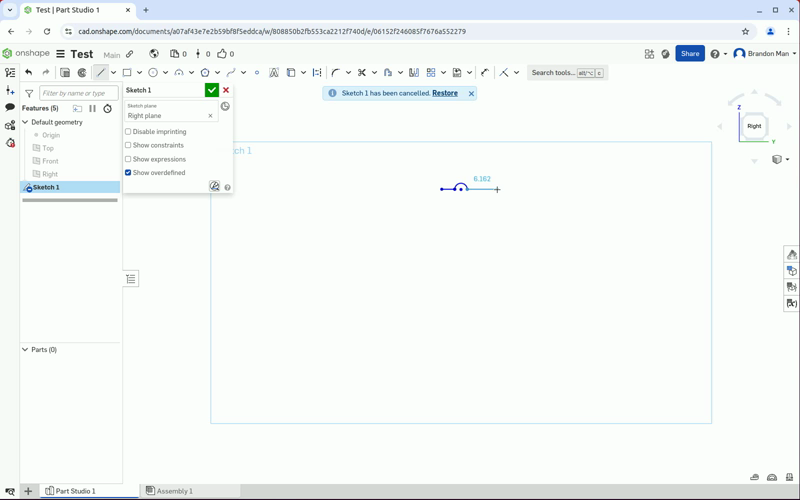
mouse_move(480, 189)
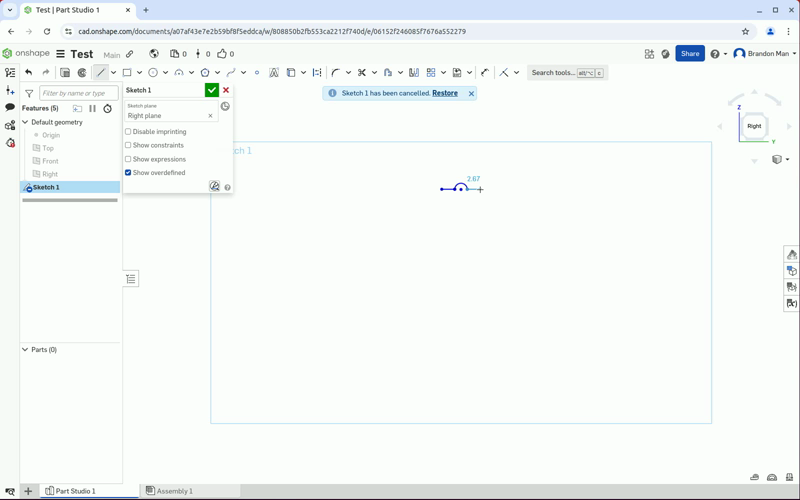
click(480, 189)
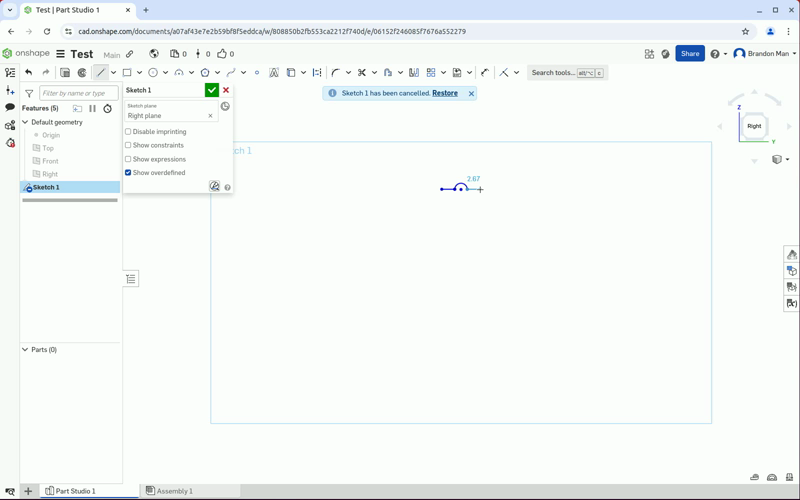
key_up(shift)
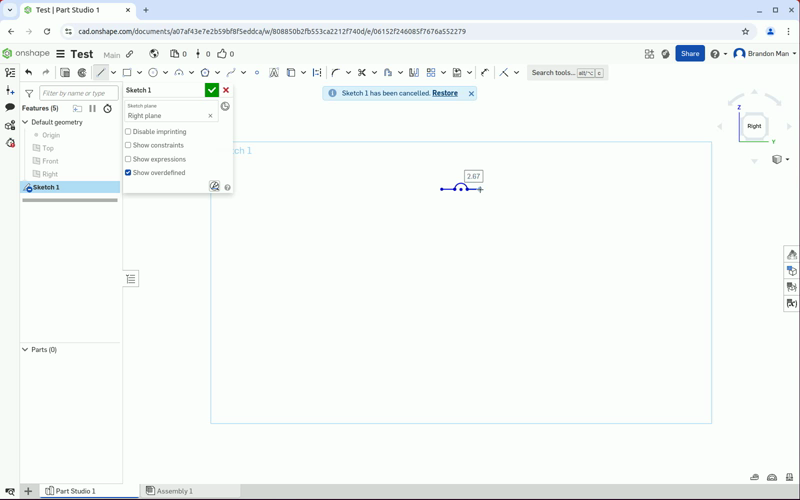
key(esc)
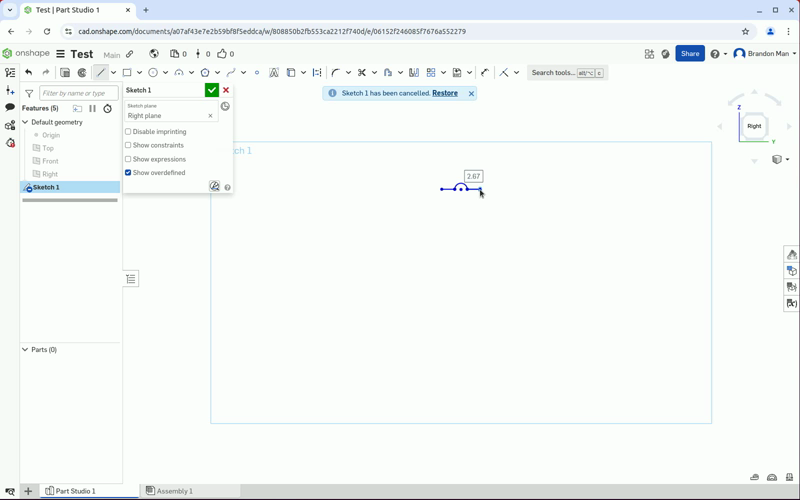
key(a)
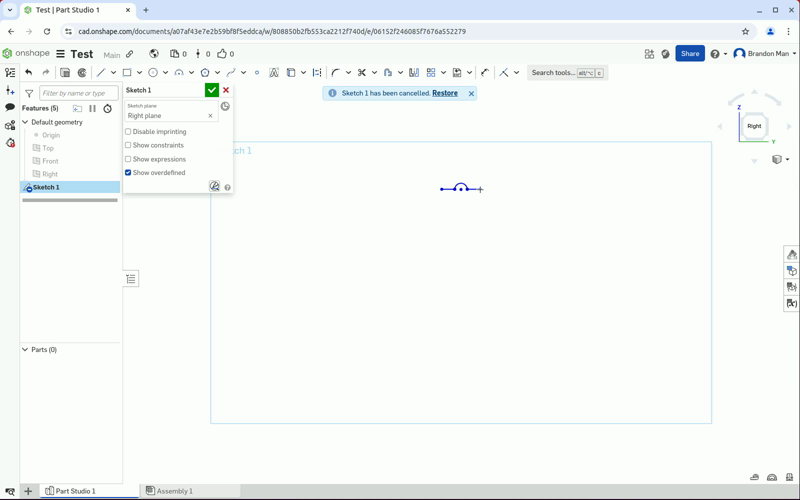
mouse_move(480, 189)
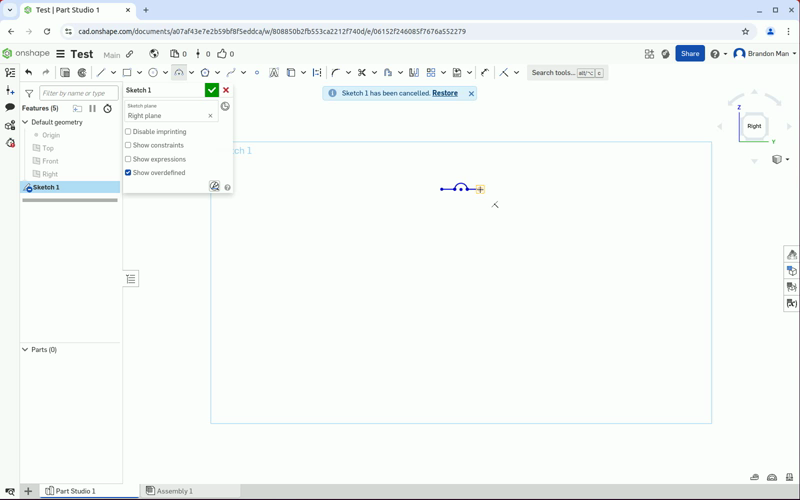
click(480, 189)
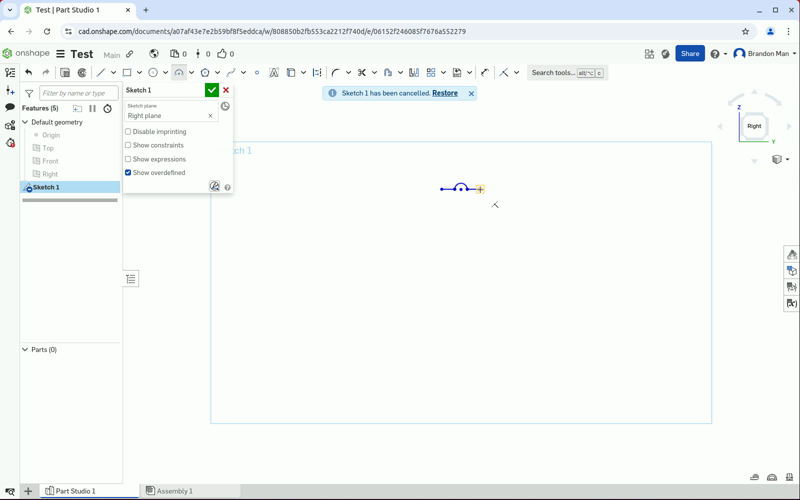
mouse_move(441, 189)
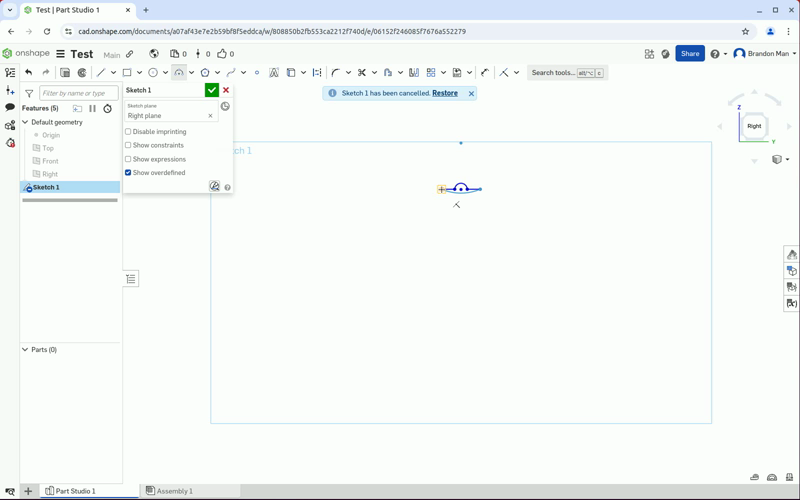
click(441, 189)
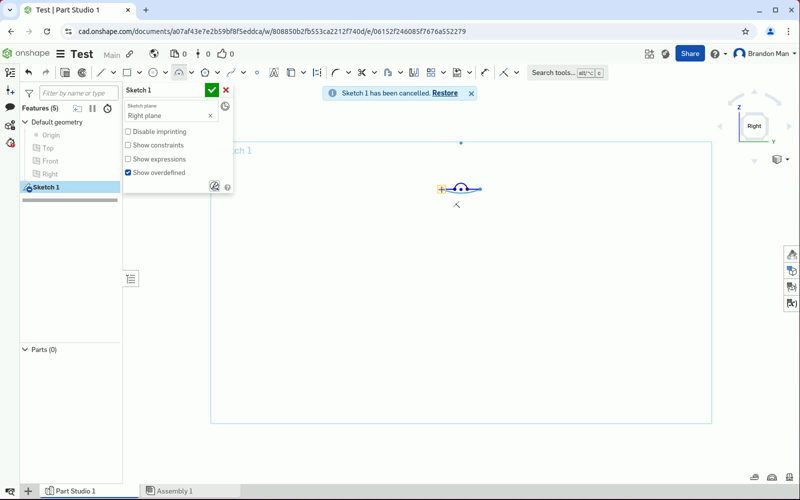
key_down(shift)
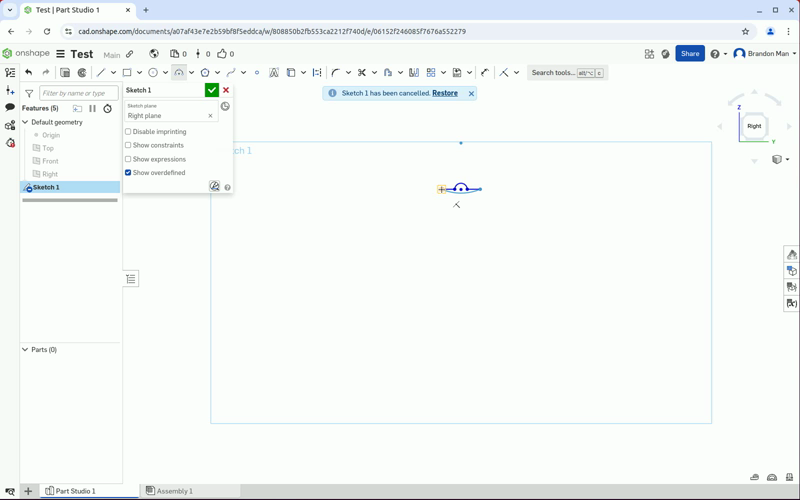
mouse_move(461, 170)
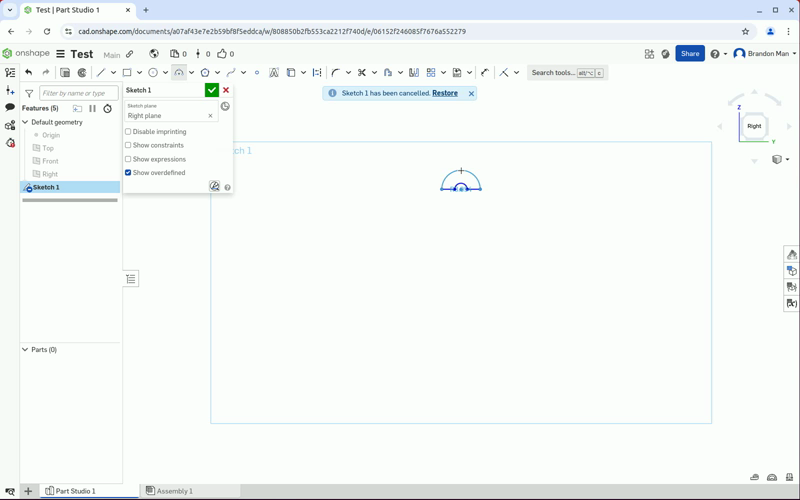
click(461, 170)
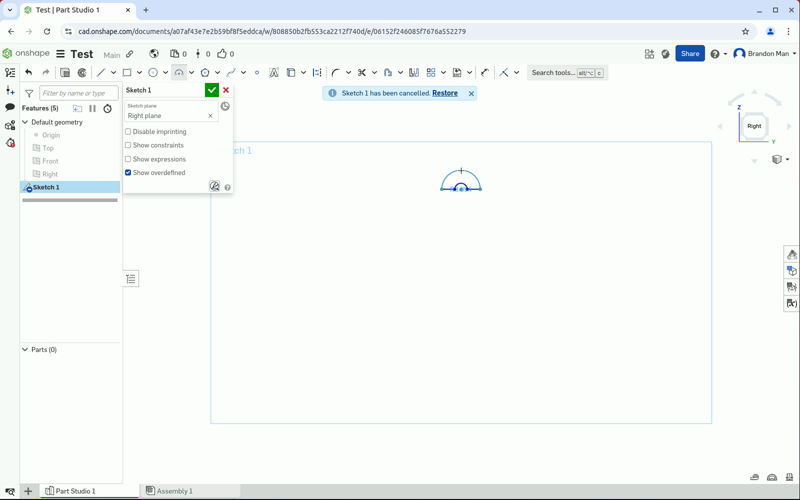
key_up(shift)
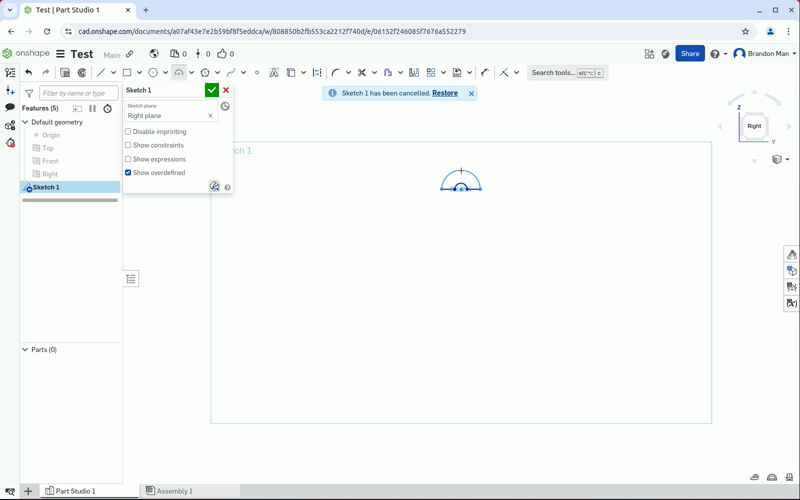
key(esc)
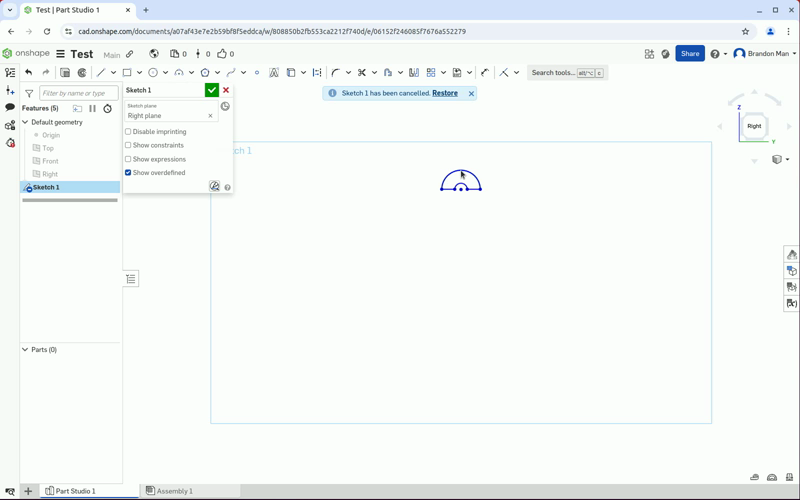
mouse_move(465, 174)
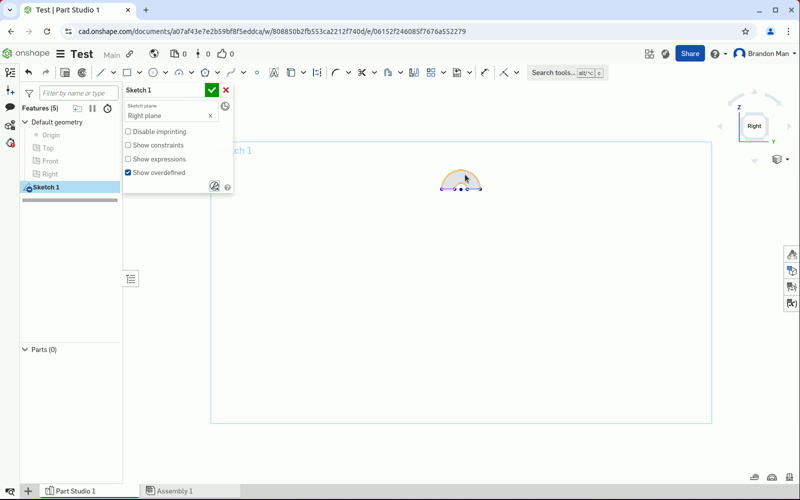
scroll(6)
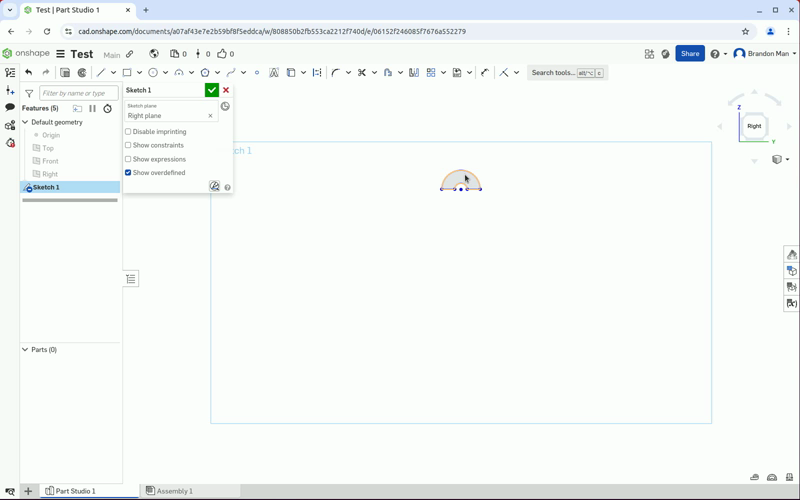
scroll(6)
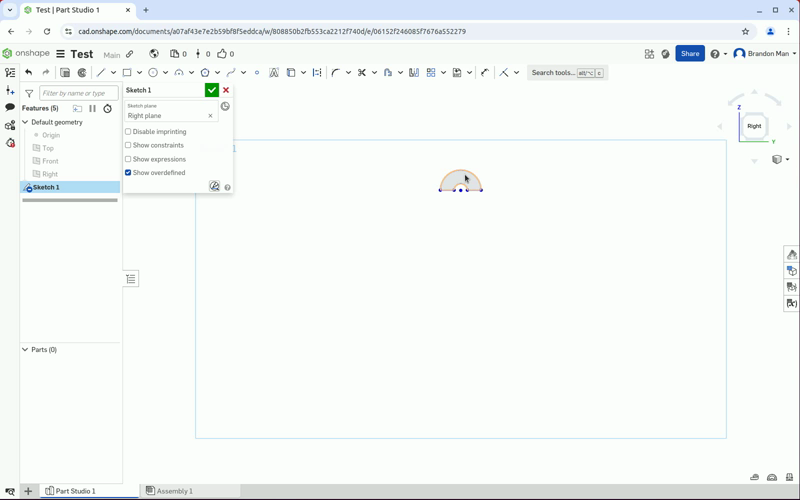
scroll(6)
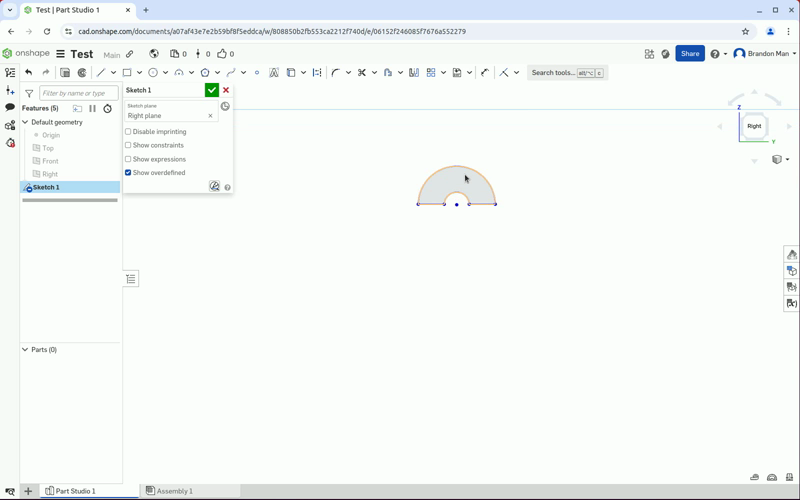
scroll(6)
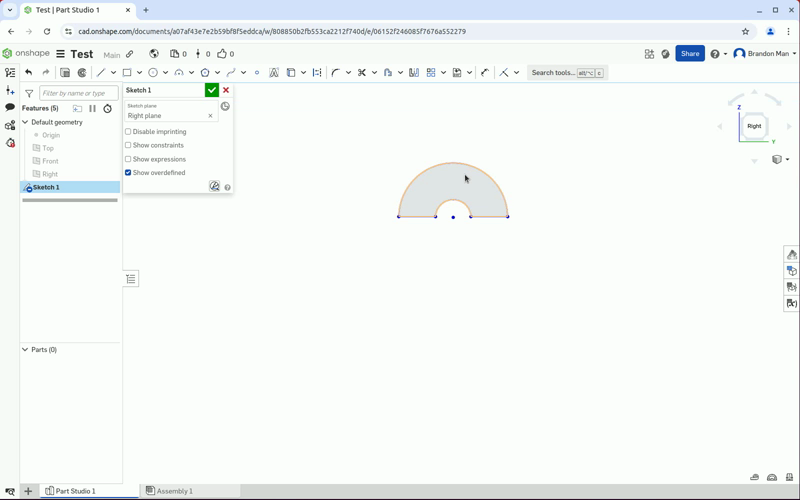
scroll(6)
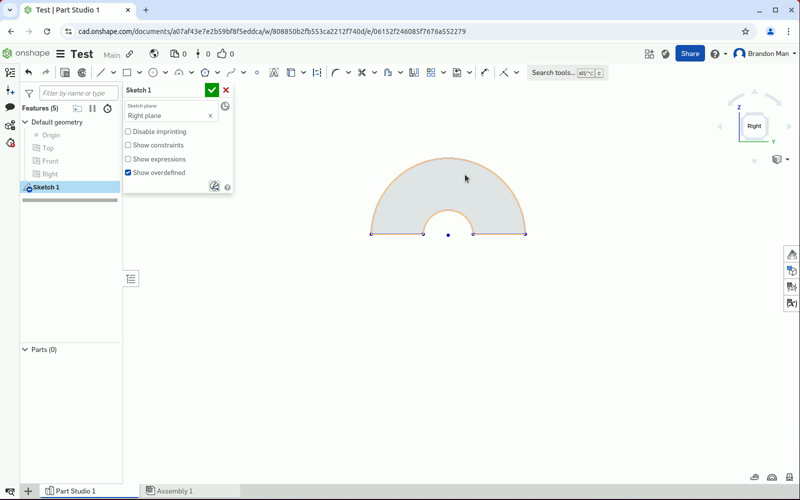
scroll(6)
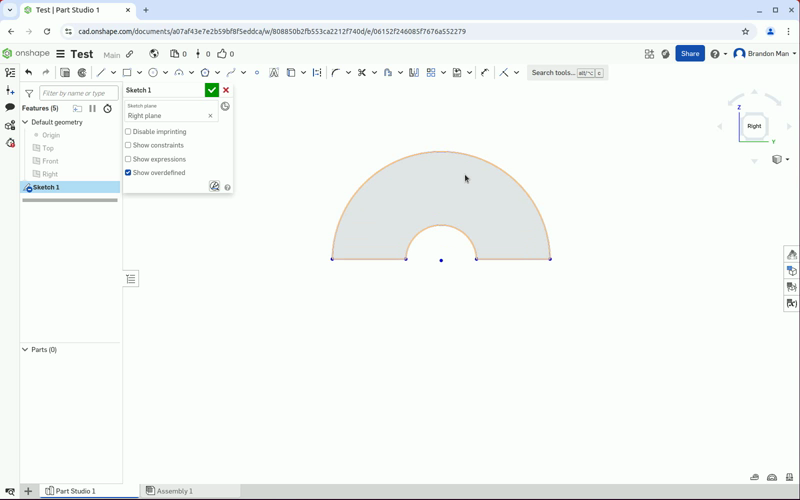
scroll(6)
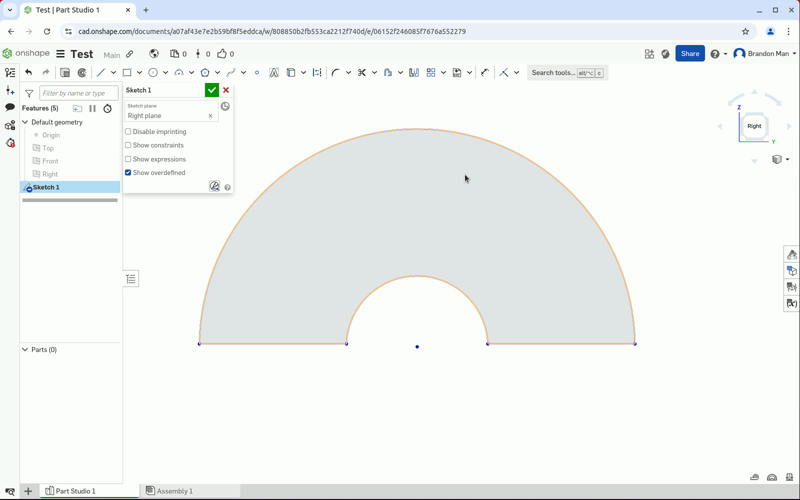
click(465, 174)
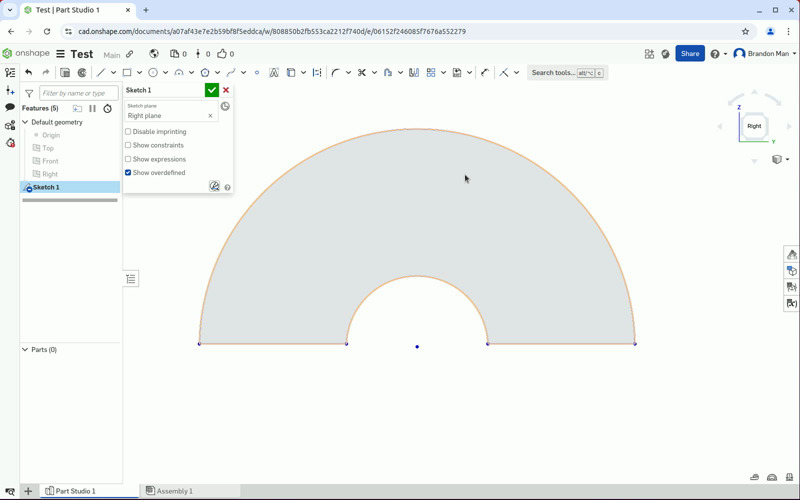
scroll(-6)
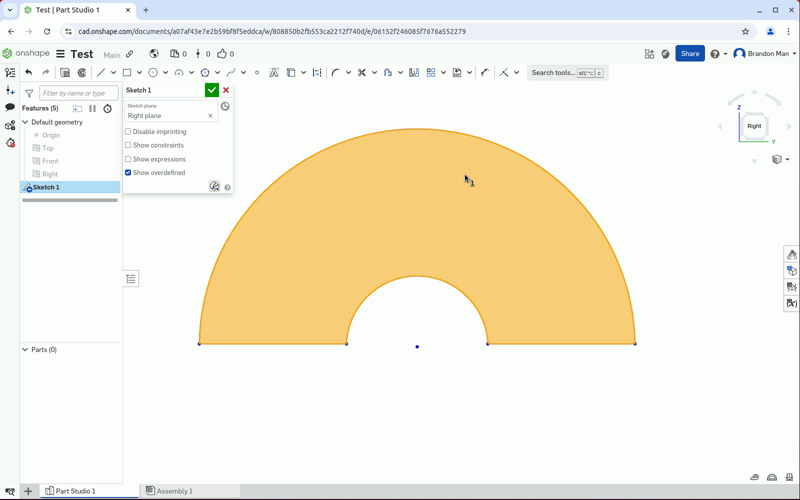
scroll(-6)
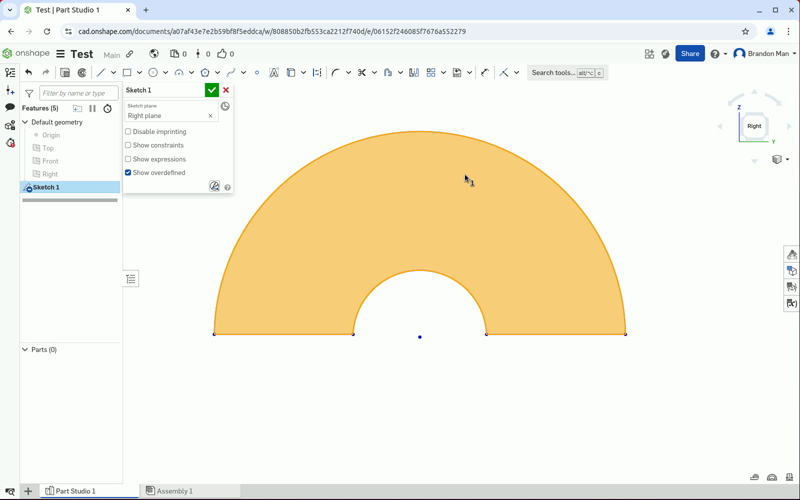
scroll(-6)
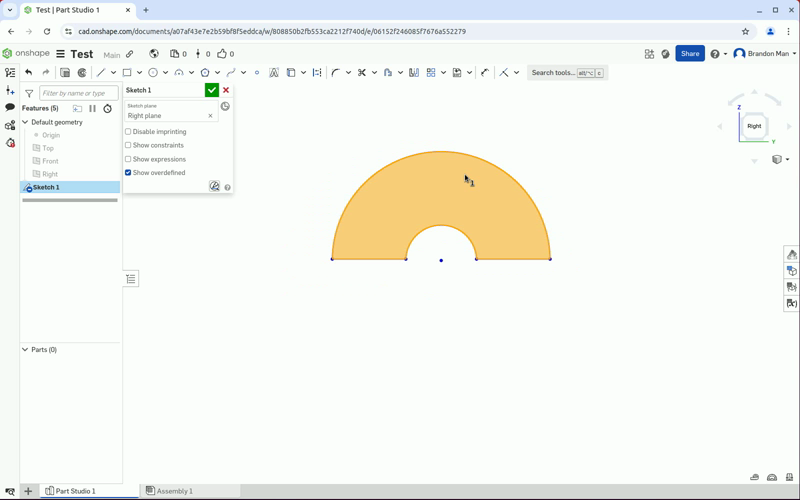
scroll(-6)
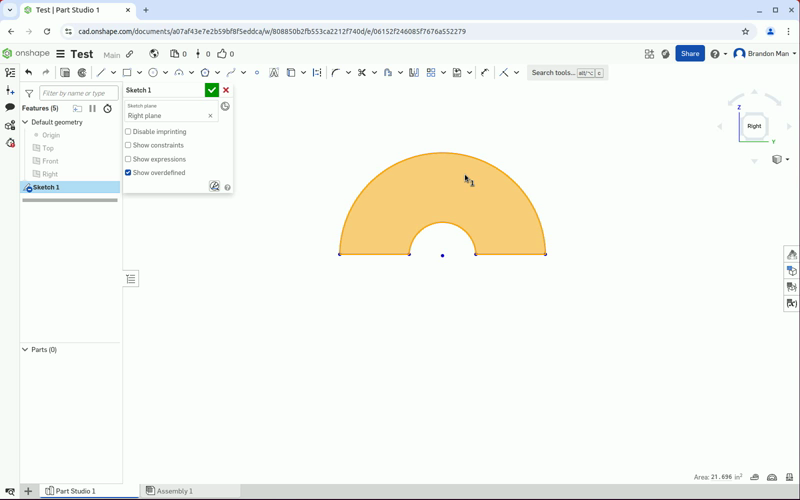
scroll(-6)
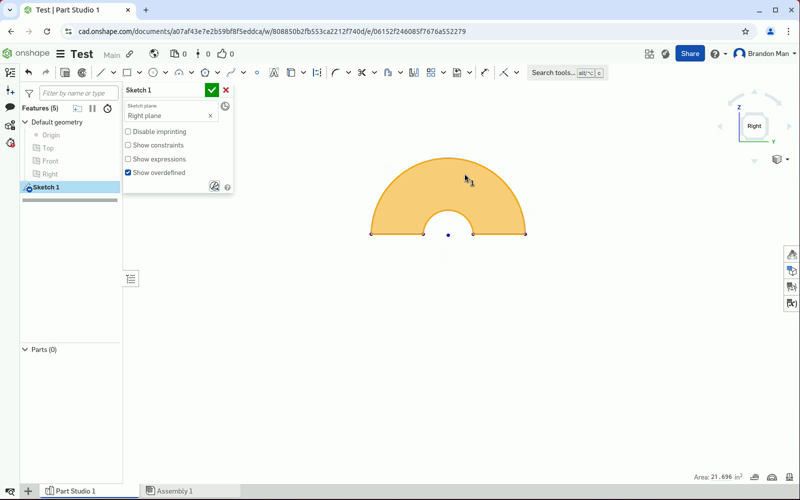
scroll(-6)
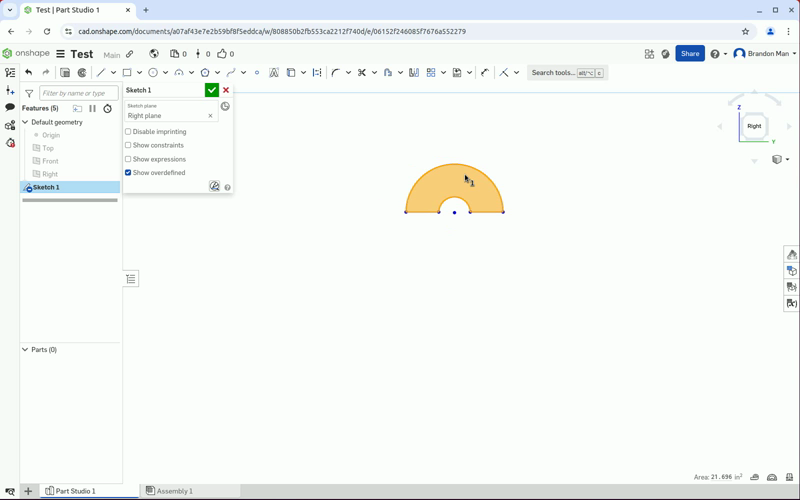
scroll(-6)
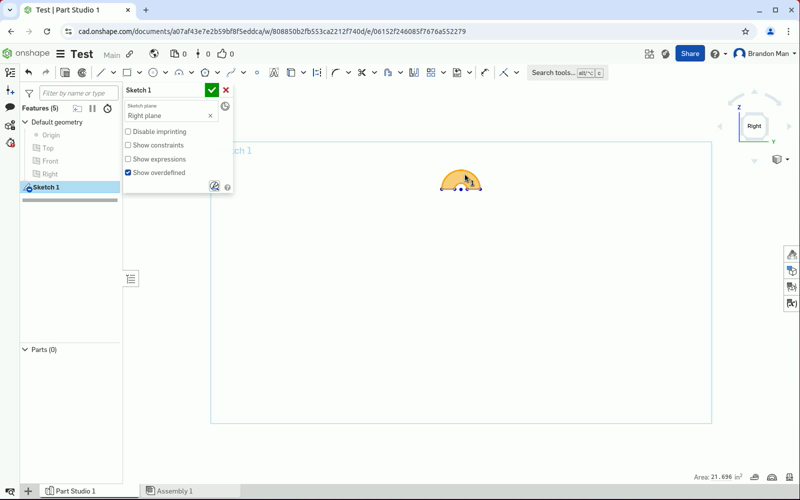
mouse_move(73, 352)
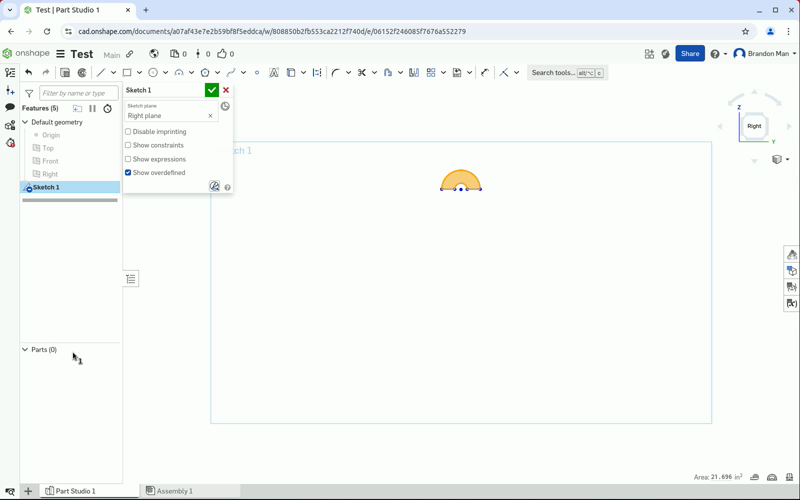
key(shift+y)
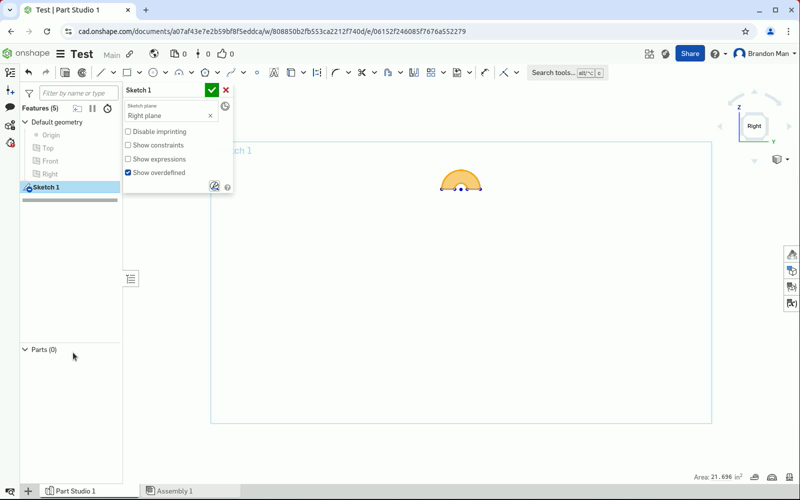
key(shift+e)
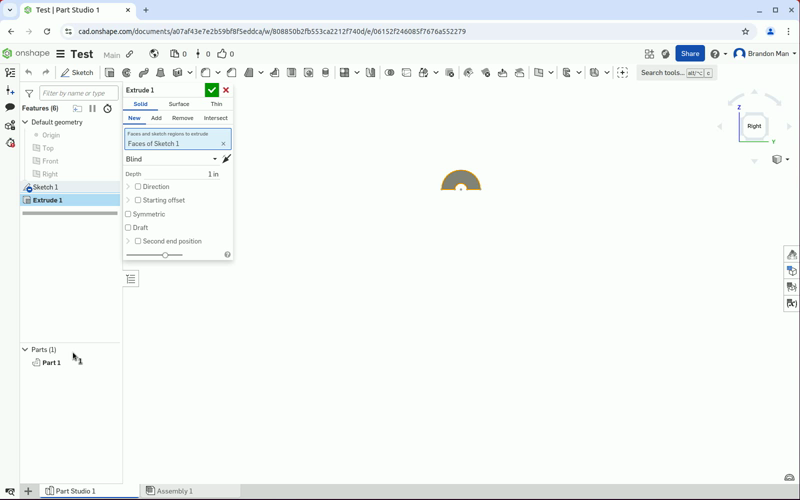
mouse_move(143, 106)
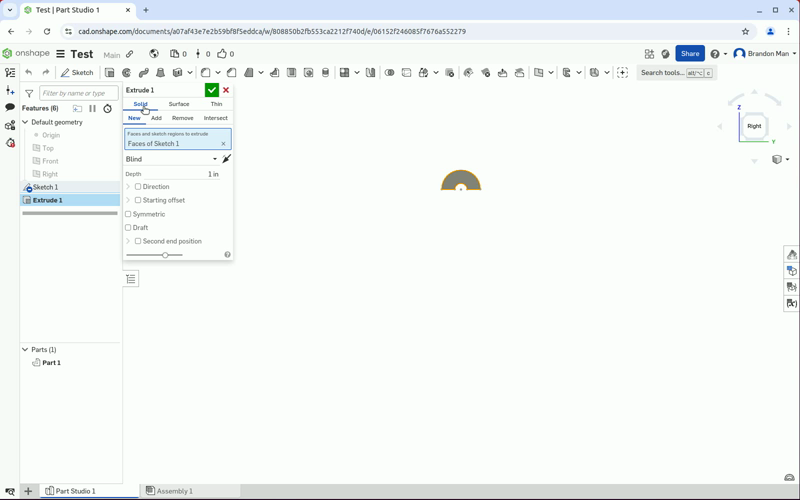
click(143, 106)
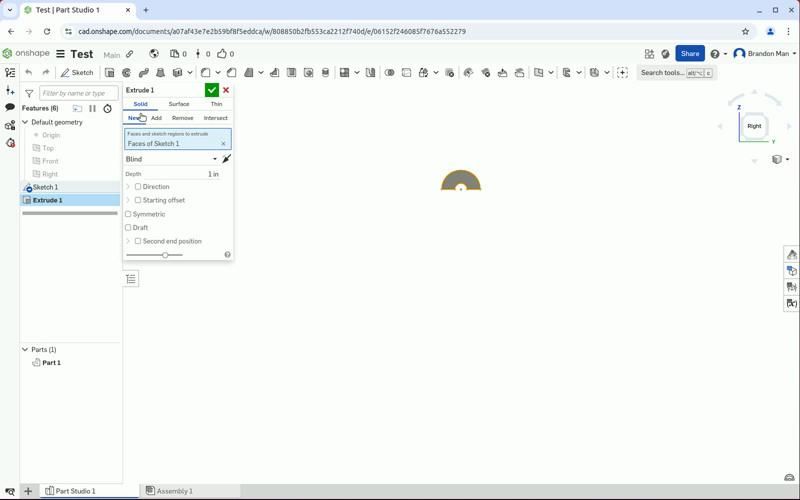
mouse_move(137, 120)
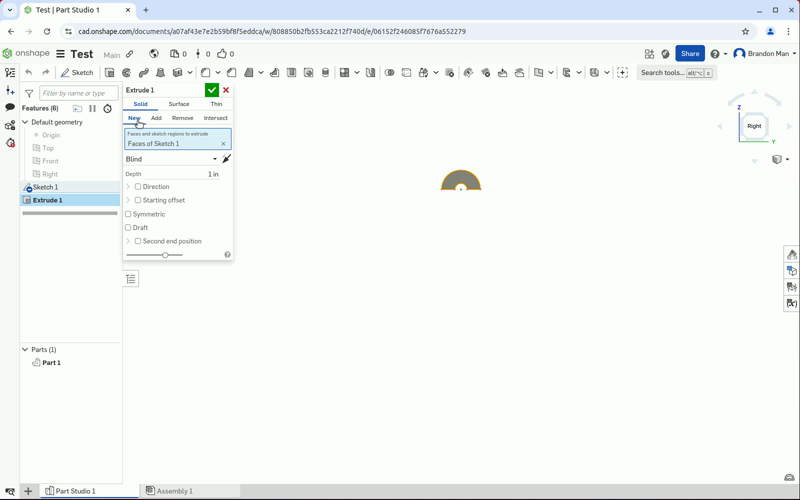
click(137, 120)
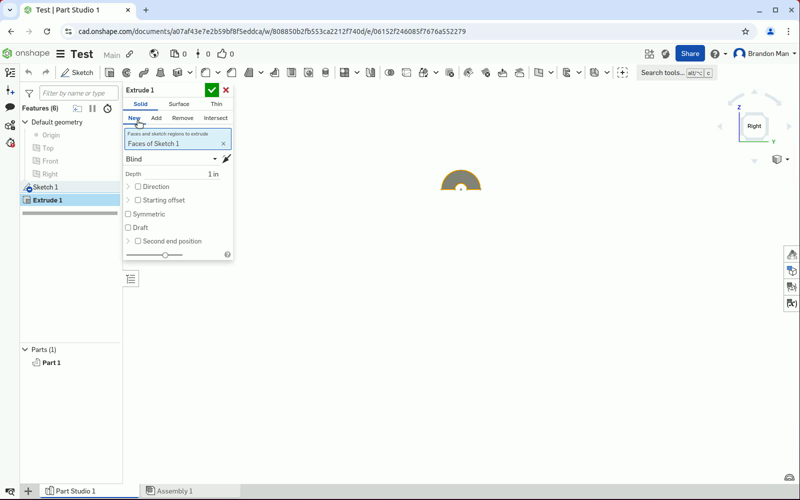
key(tab, 4)
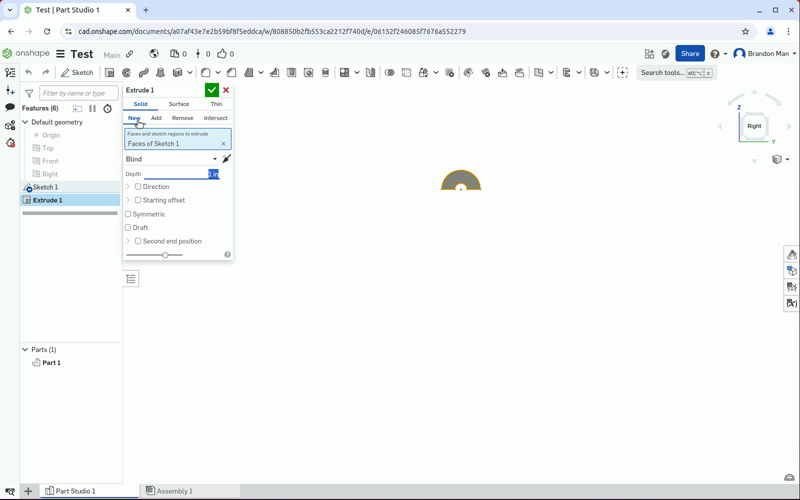
text(2.648)
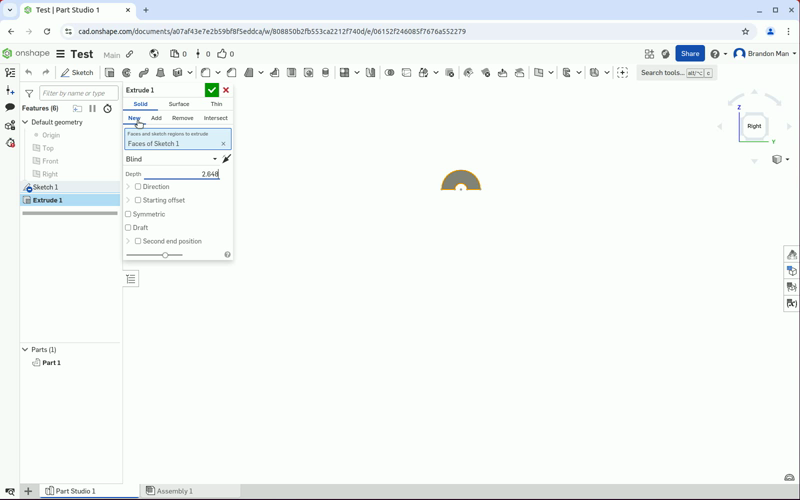
key(enter)
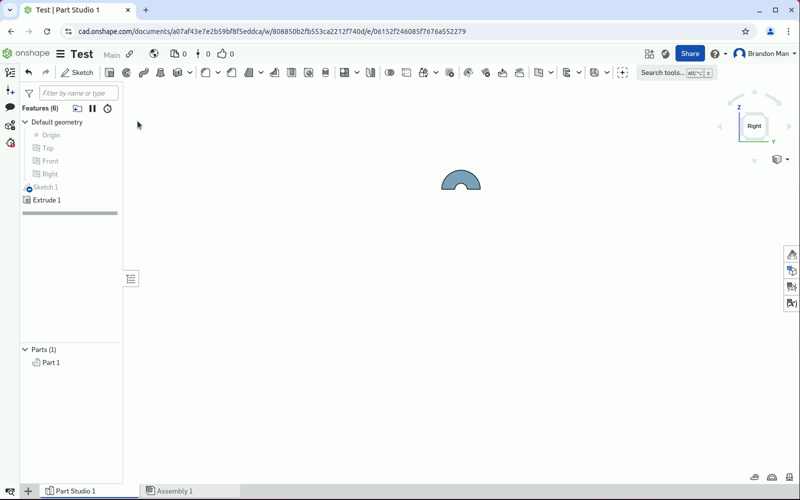
key(shift+h)
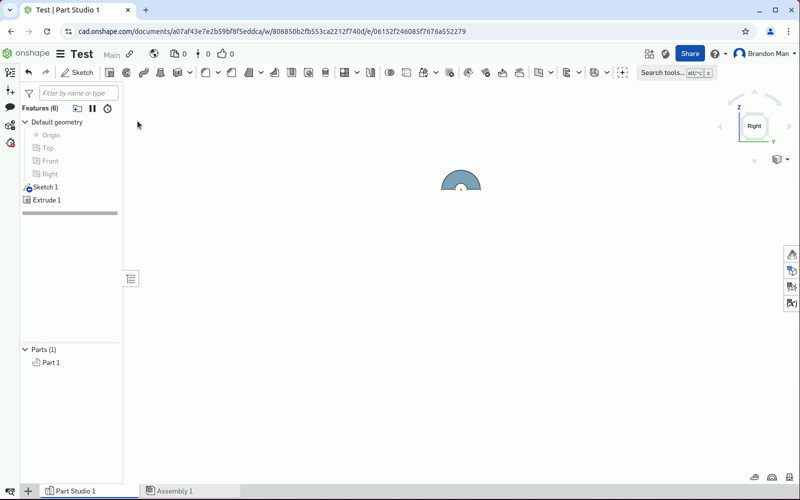
key(shift+h)
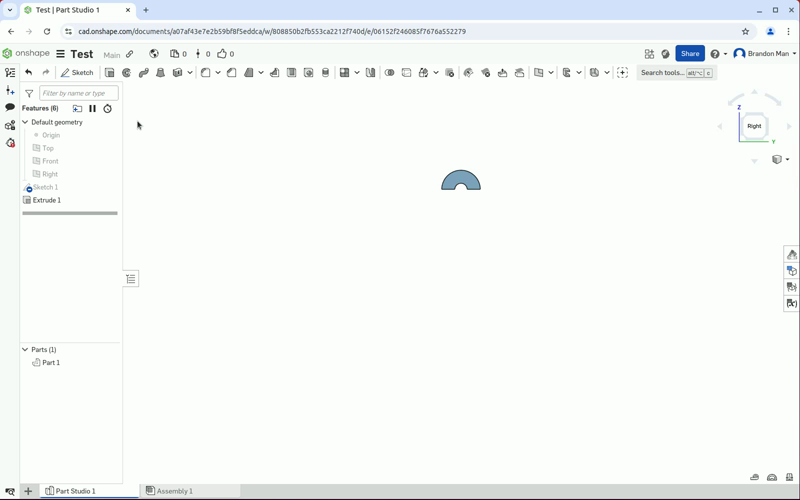
mouse_move(73, 189)
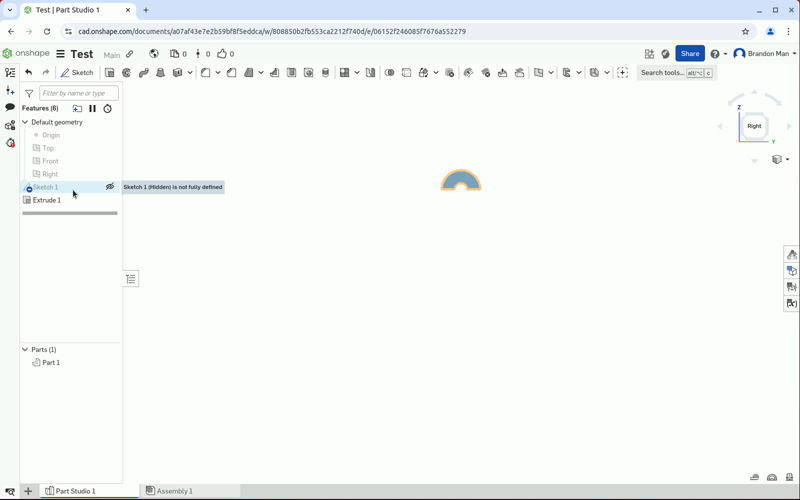
click(73, 189)
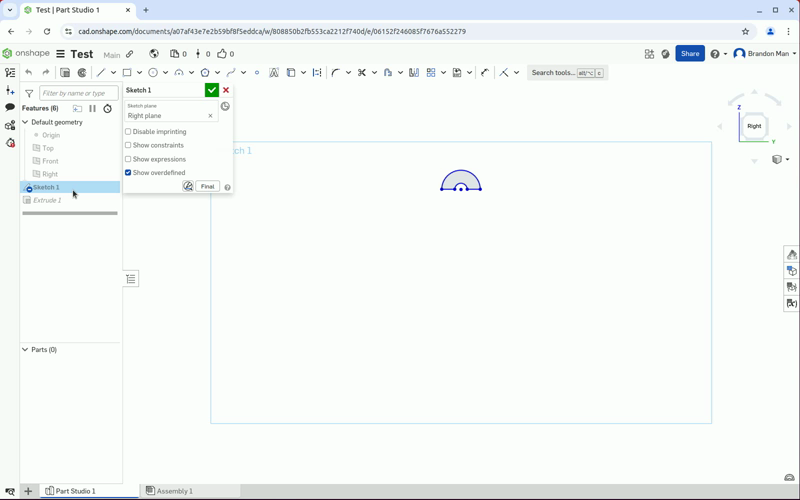
mouse_move(229, 92)
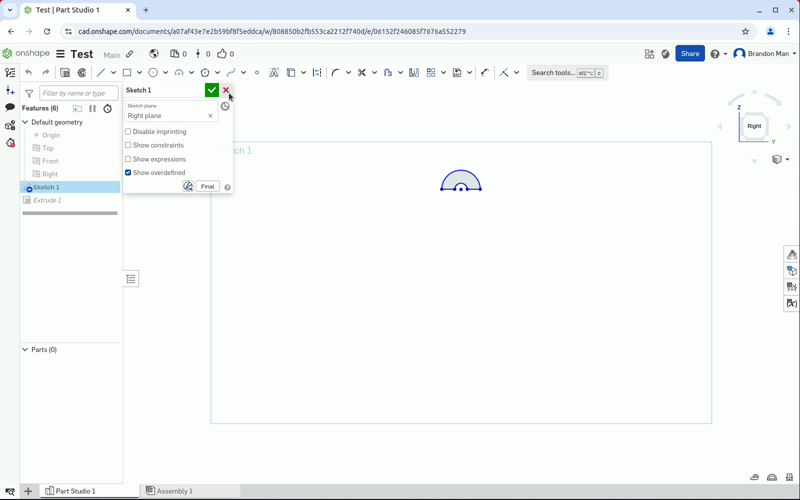
click(229, 92)
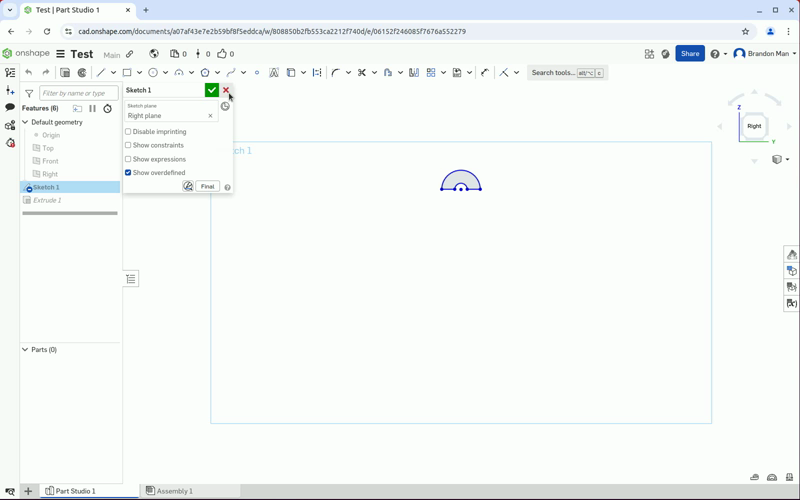
key(shift+s)
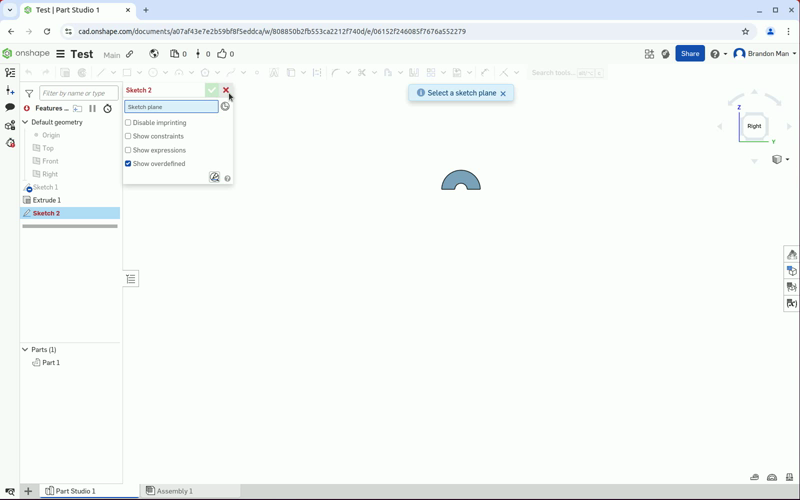
mouse_move(73, 176)
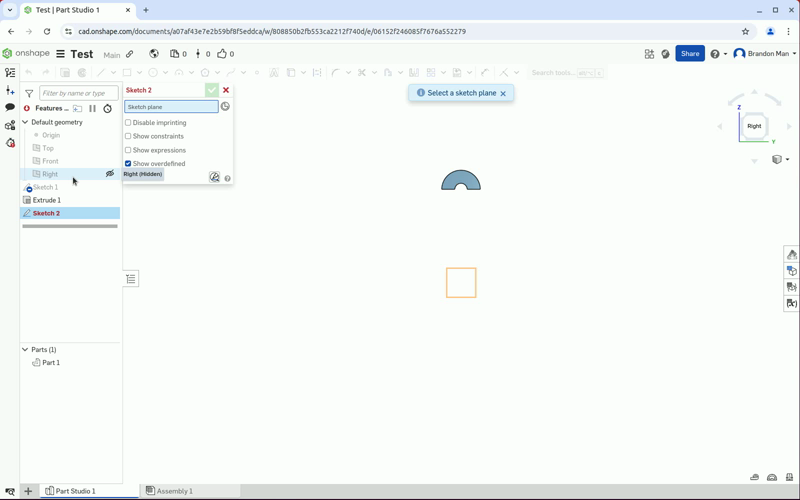
click(73, 176)
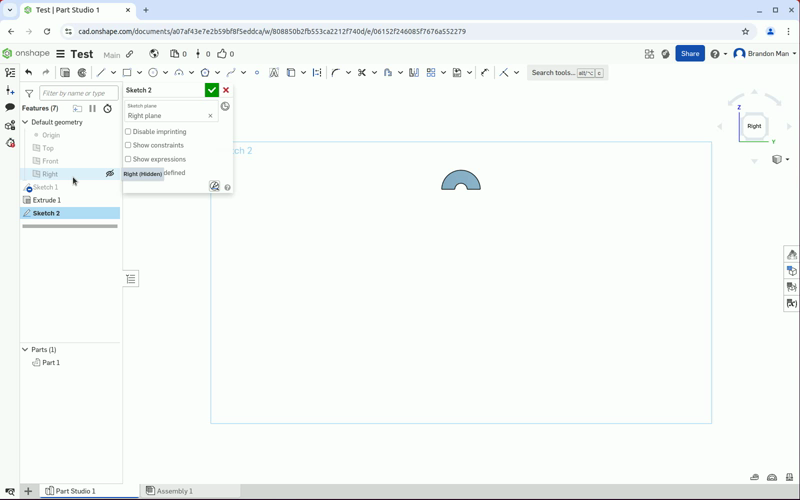
mouse_move(73, 352)
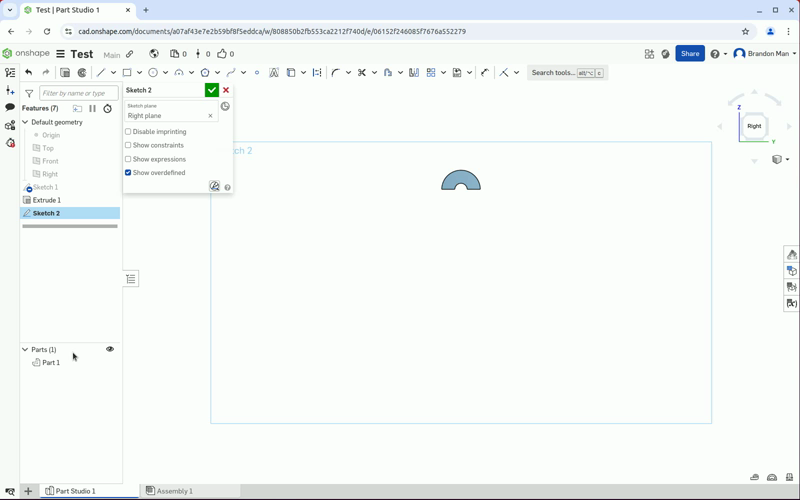
key(y)
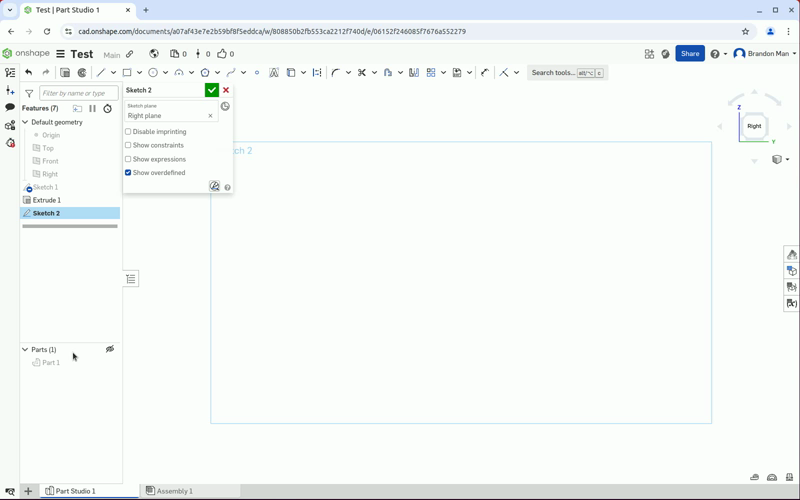
key(a)
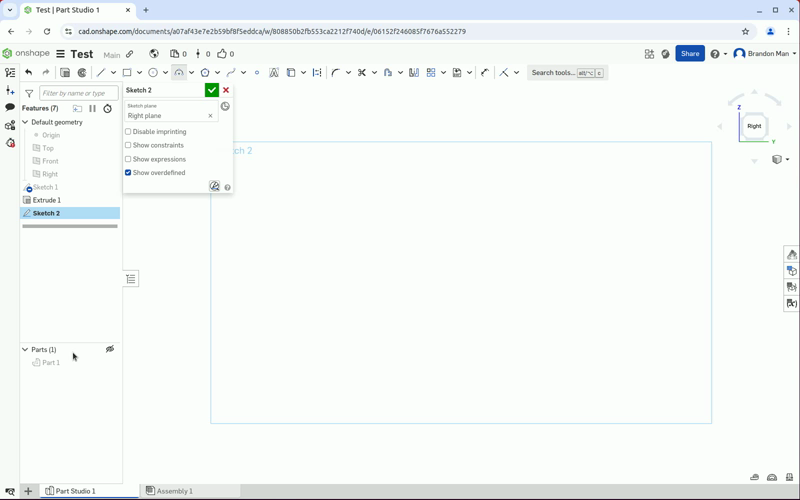
key_down(shift)
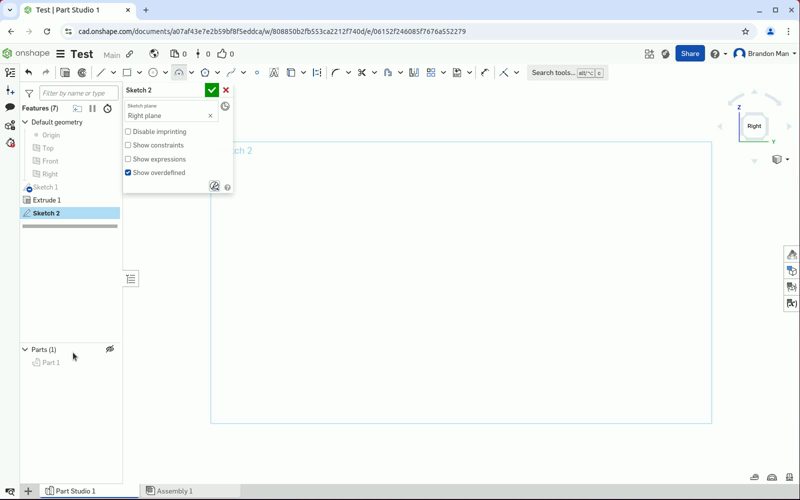
mouse_move(441, 282)
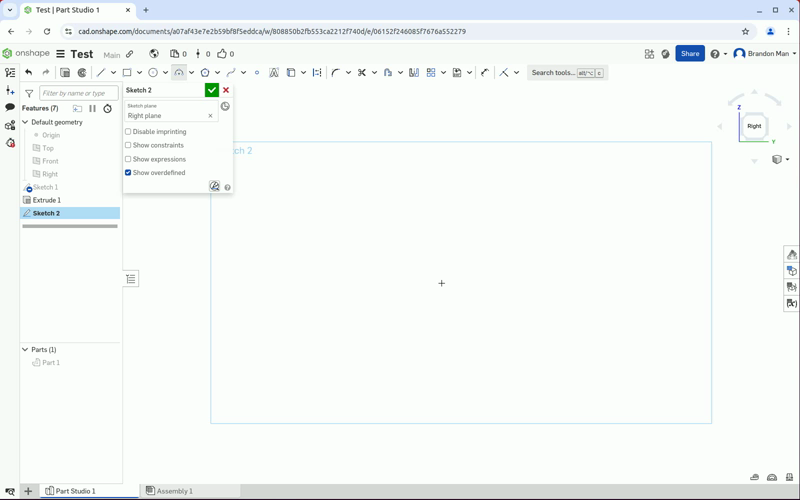
click(441, 282)
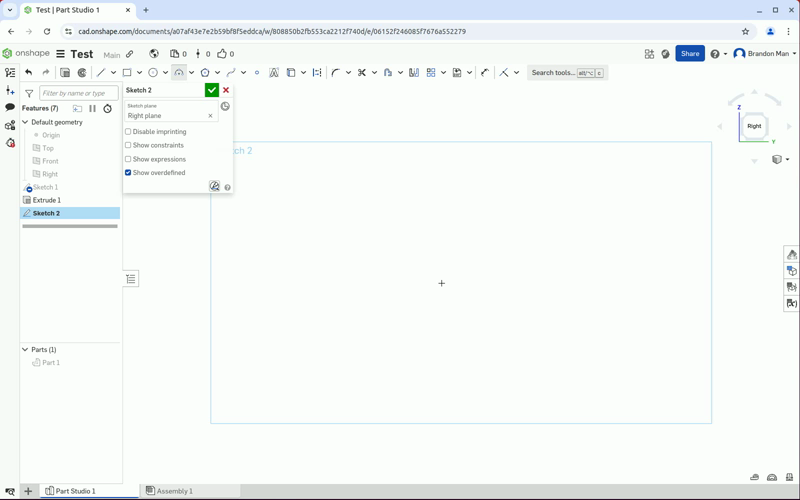
key_up(shift)
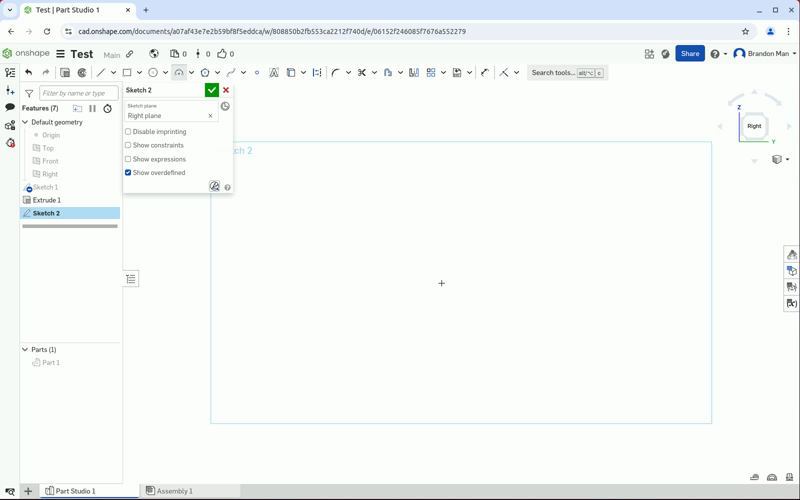
key_down(shift)
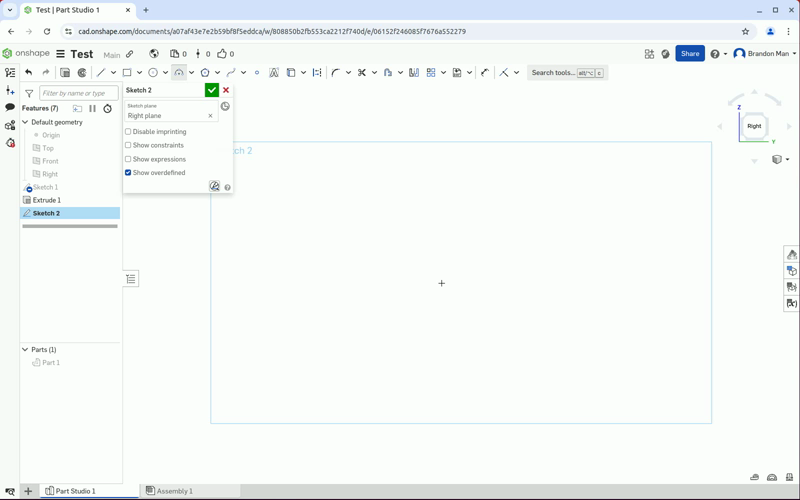
mouse_move(479, 282)
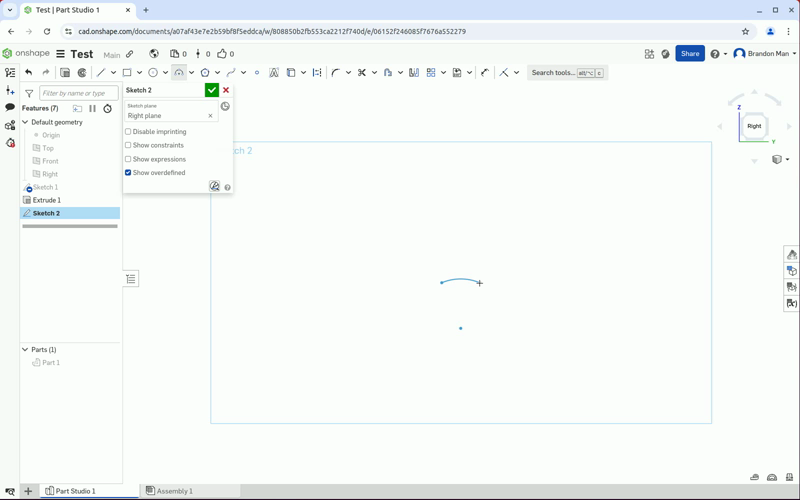
click(479, 282)
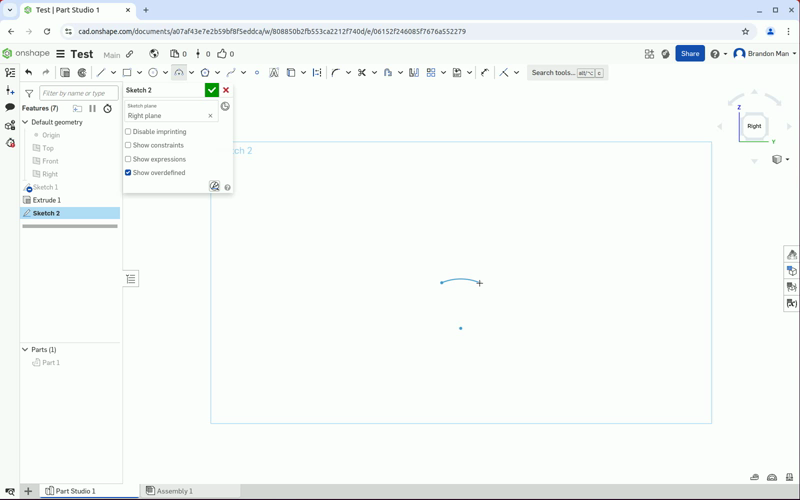
mouse_move(460, 301)
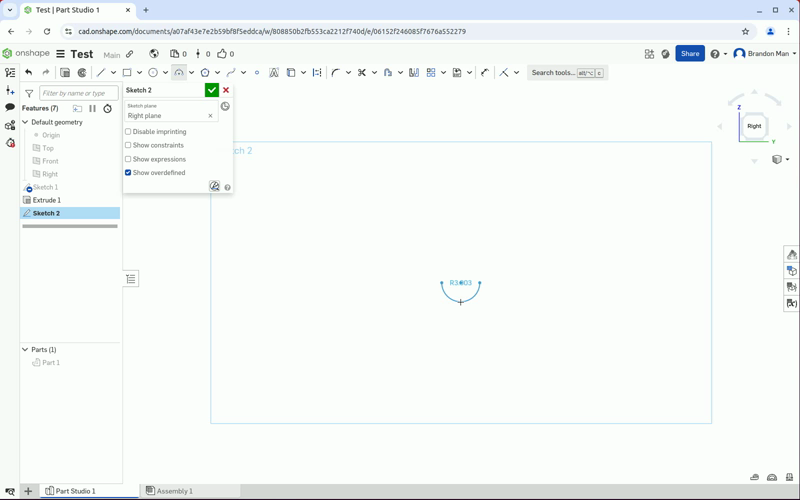
click(460, 301)
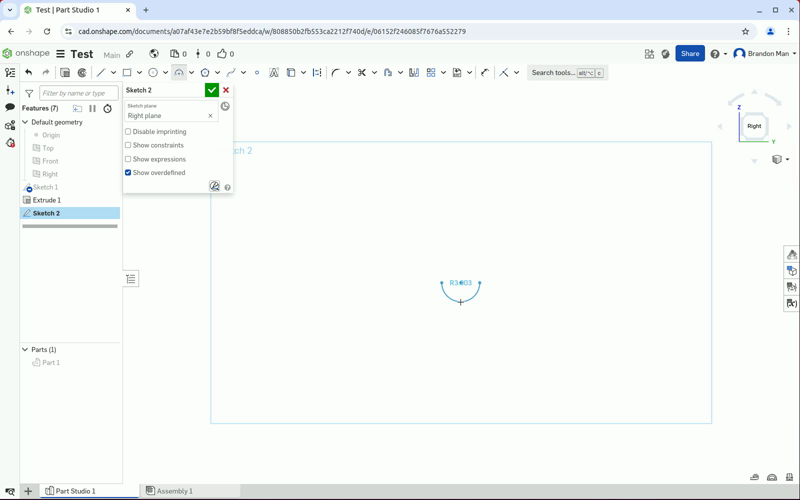
key_up(shift)
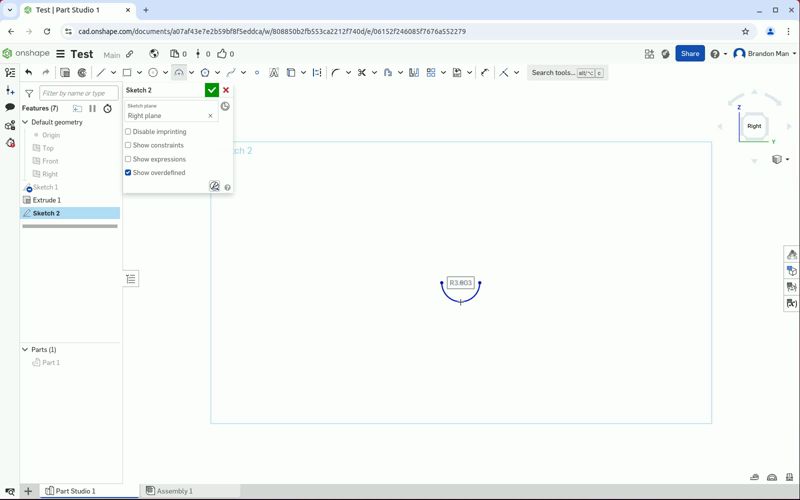
key(esc)
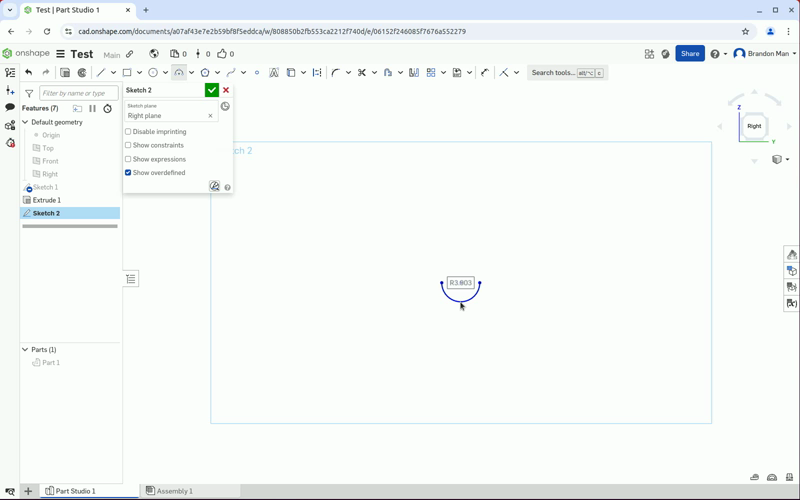
key(l)
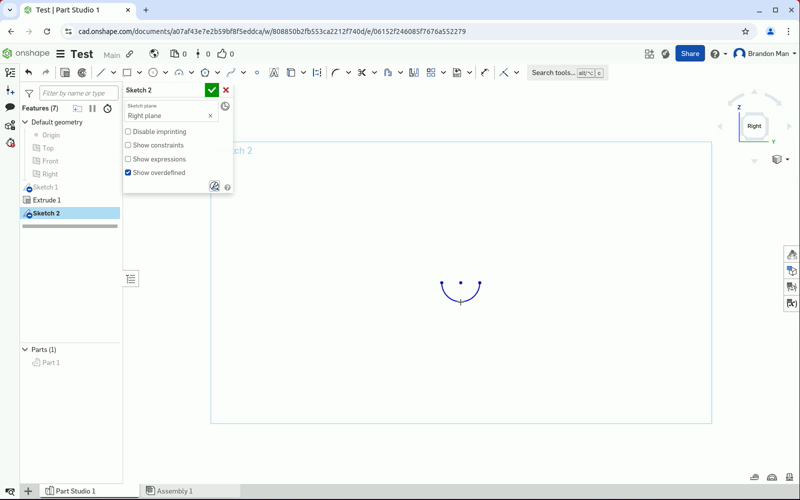
mouse_move(479, 282)
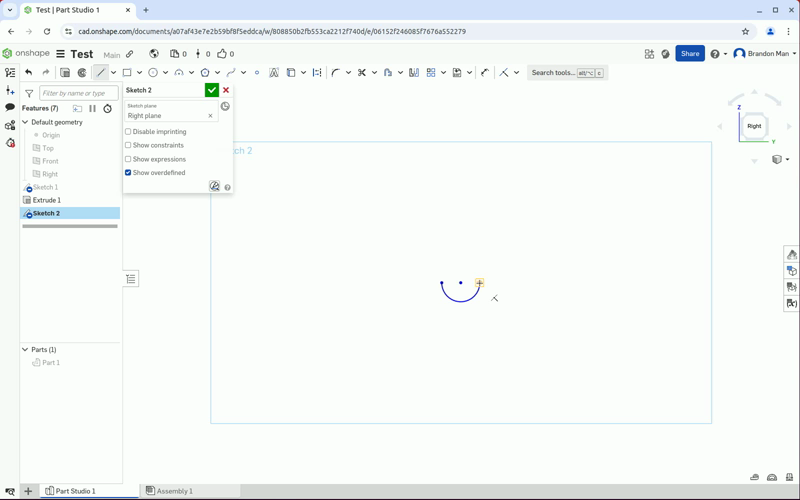
click(479, 282)
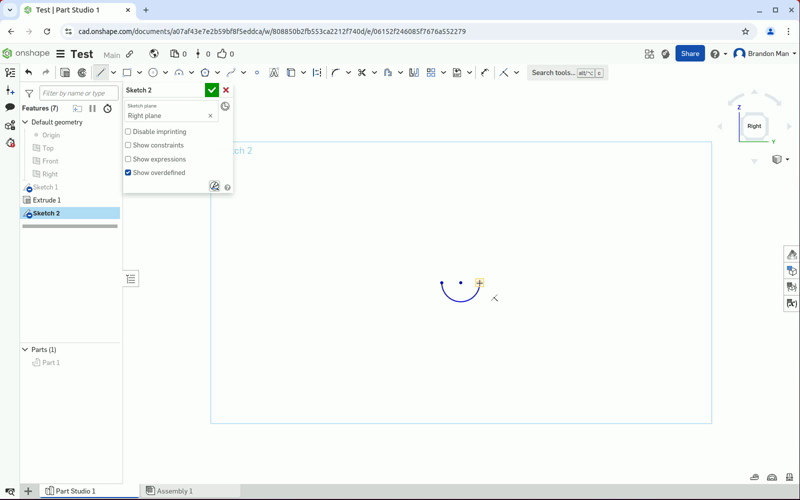
key_down(shift)
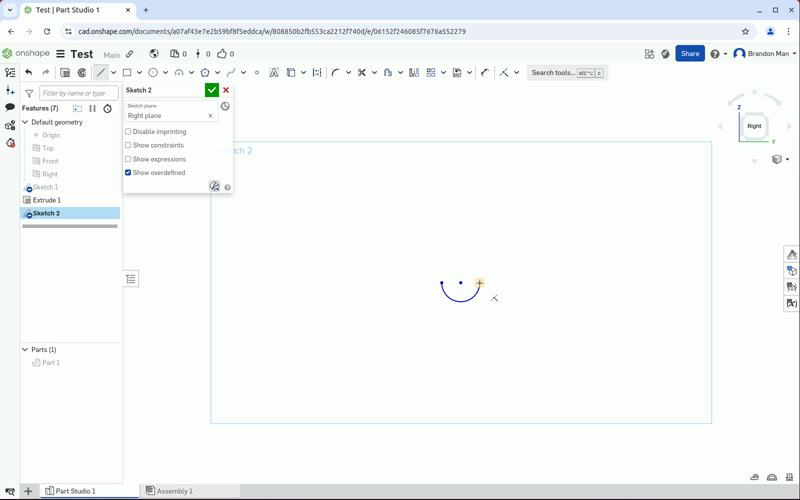
mouse_move(479, 189)
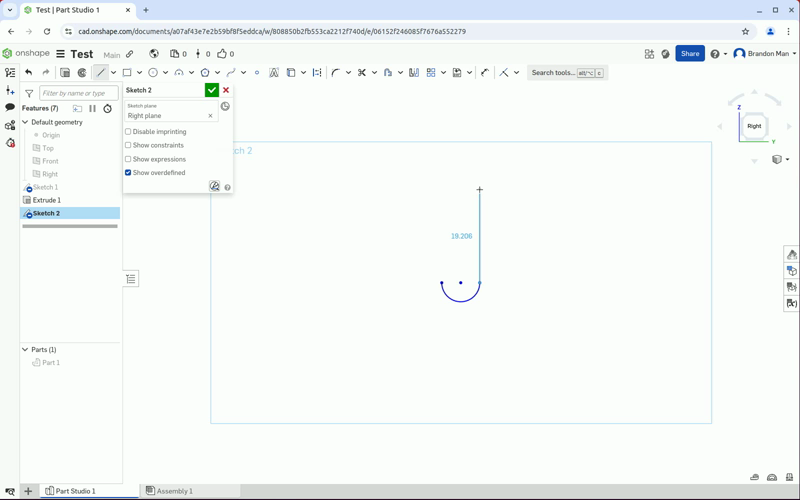
click(479, 189)
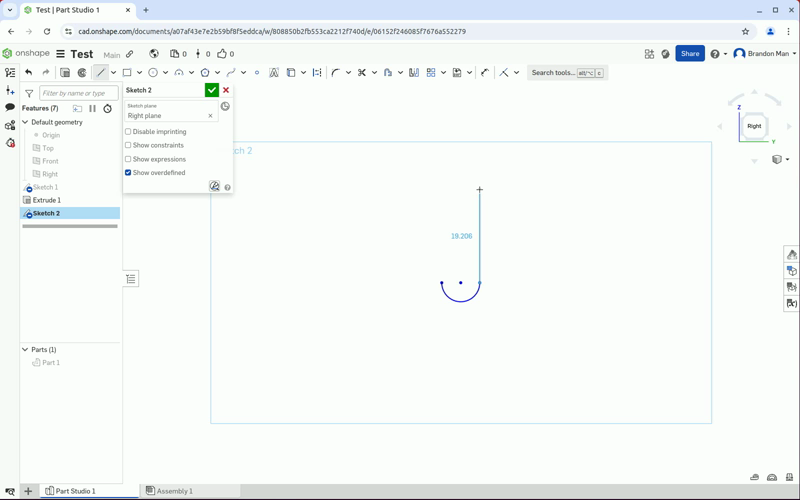
key_up(shift)
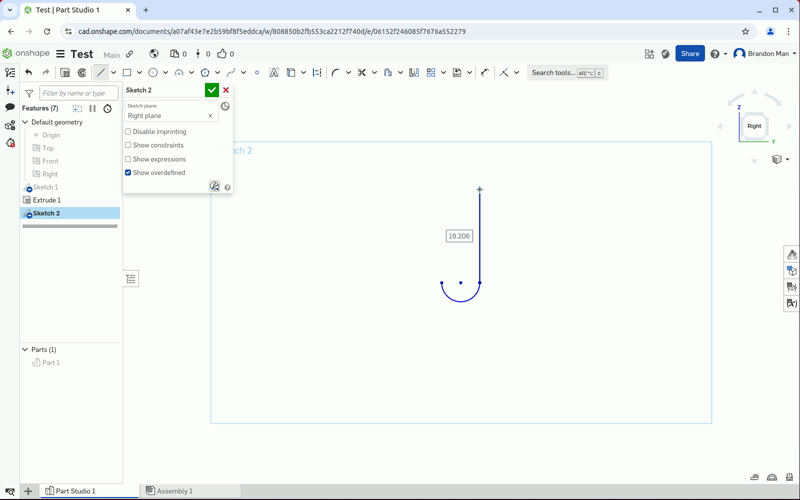
key_down(shift)
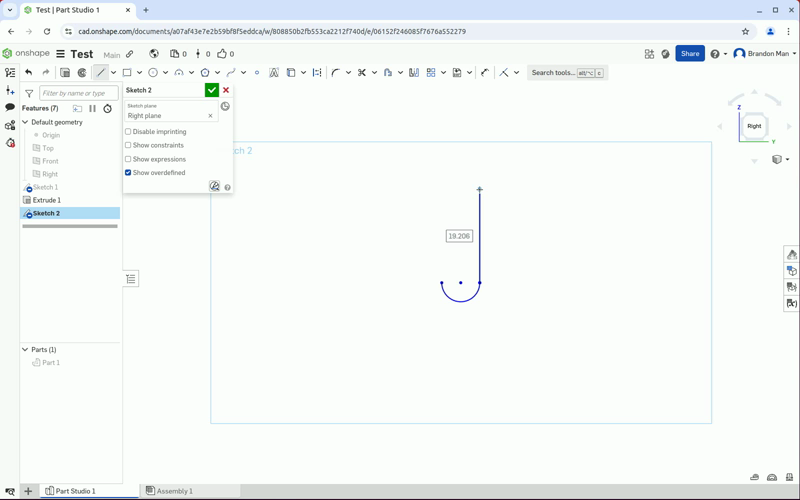
mouse_move(509, 189)
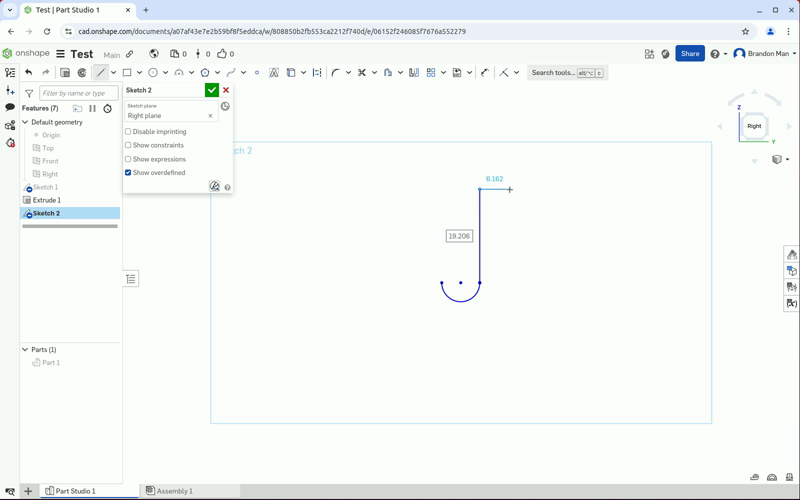
mouse_move(466, 189)
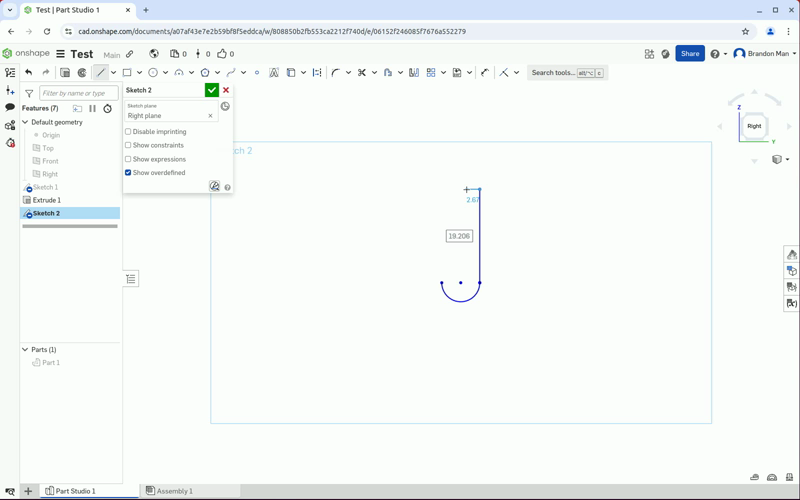
click(466, 189)
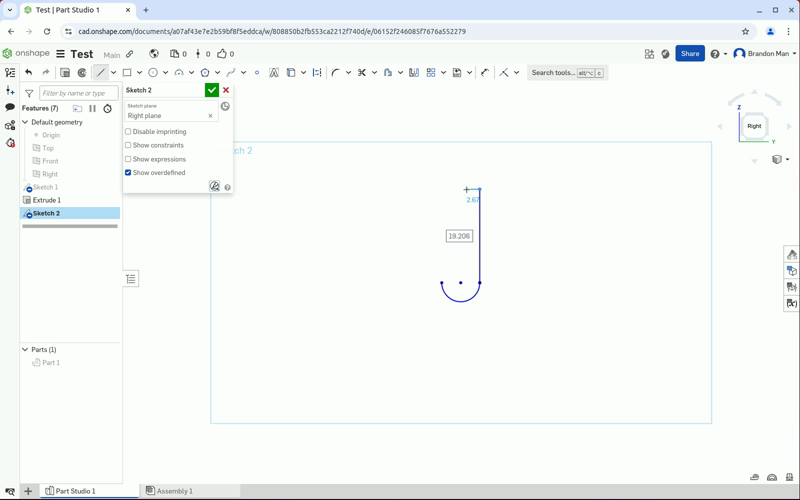
key_up(shift)
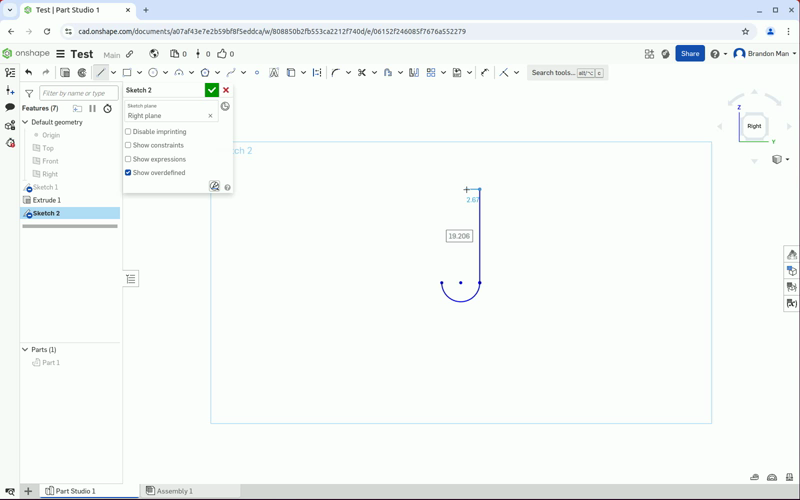
key(esc)
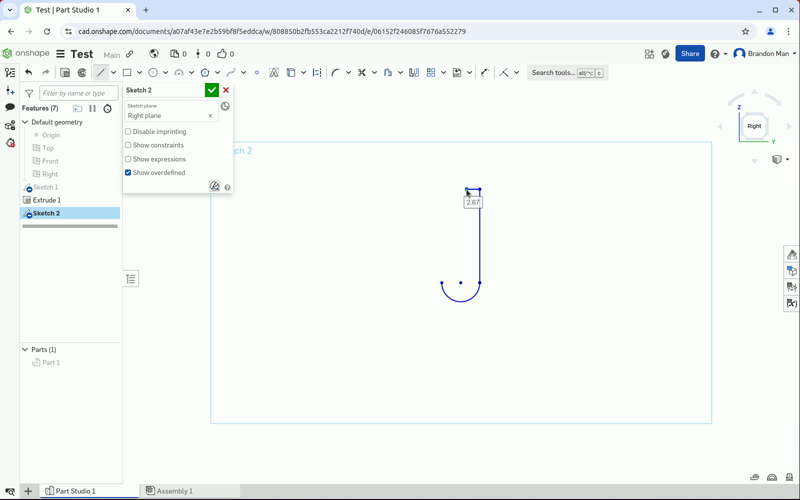
key(a)
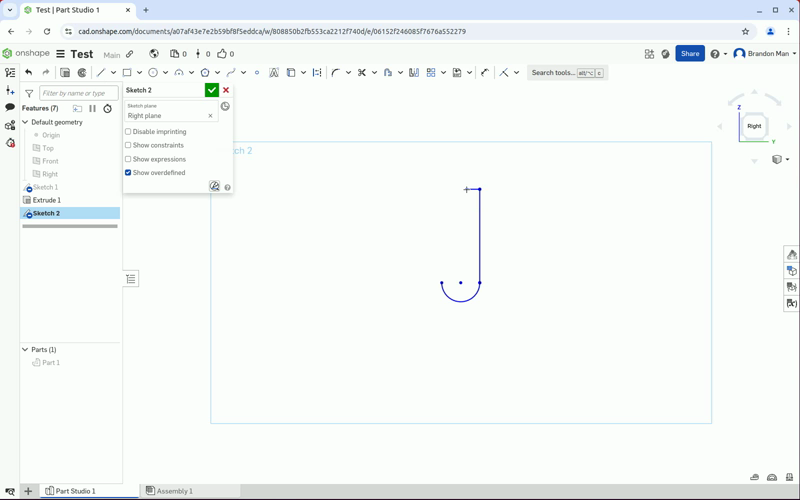
mouse_move(466, 189)
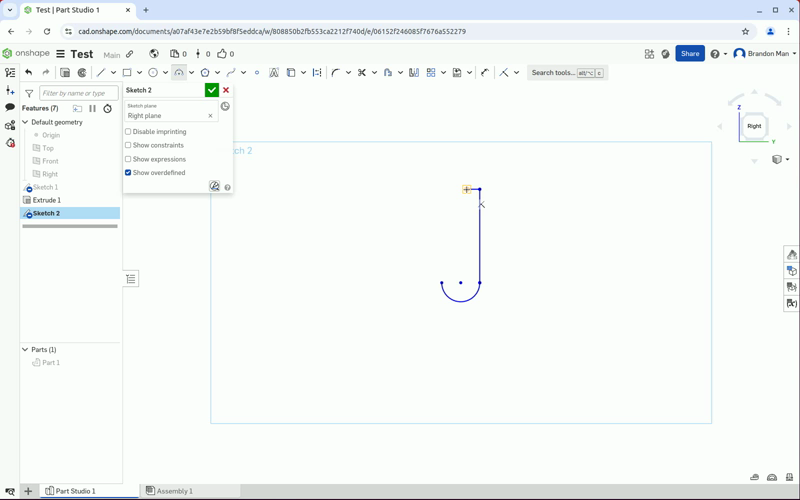
click(466, 189)
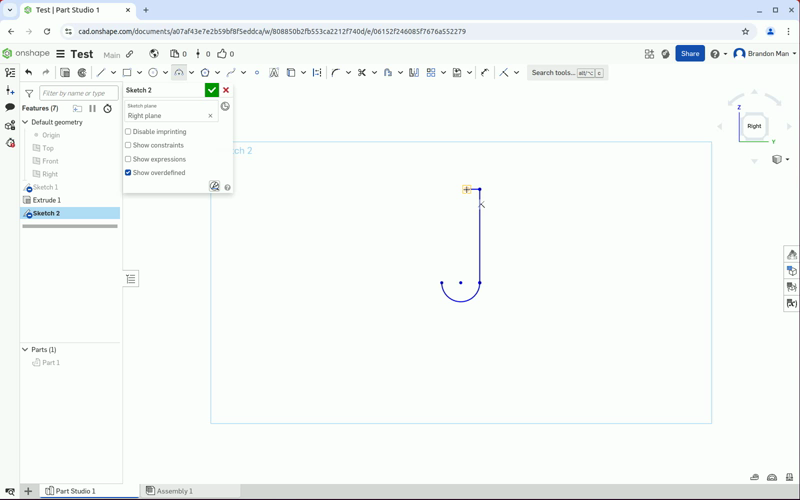
key_down(shift)
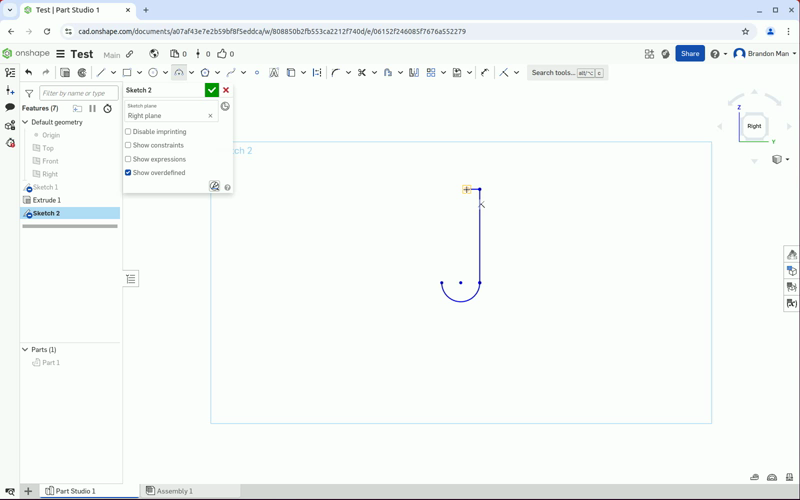
mouse_move(454, 189)
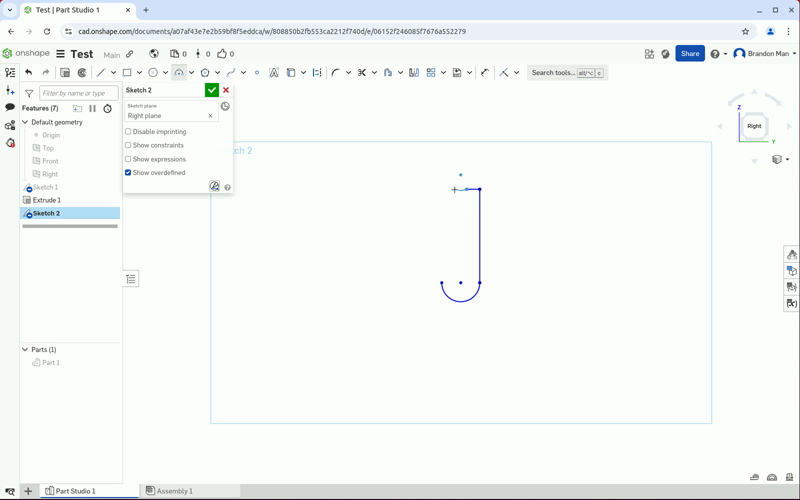
click(454, 189)
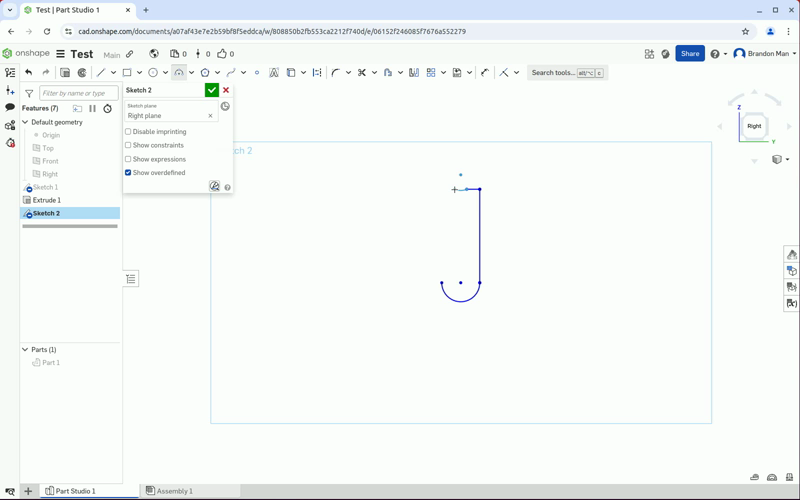
mouse_move(460, 195)
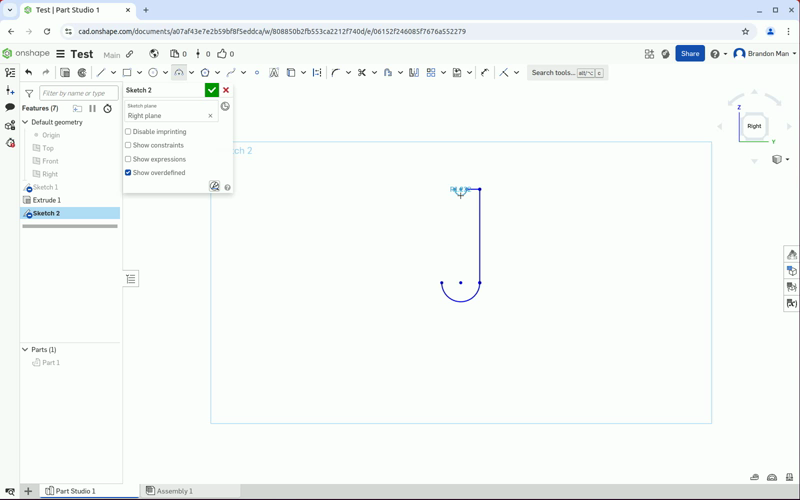
click(460, 195)
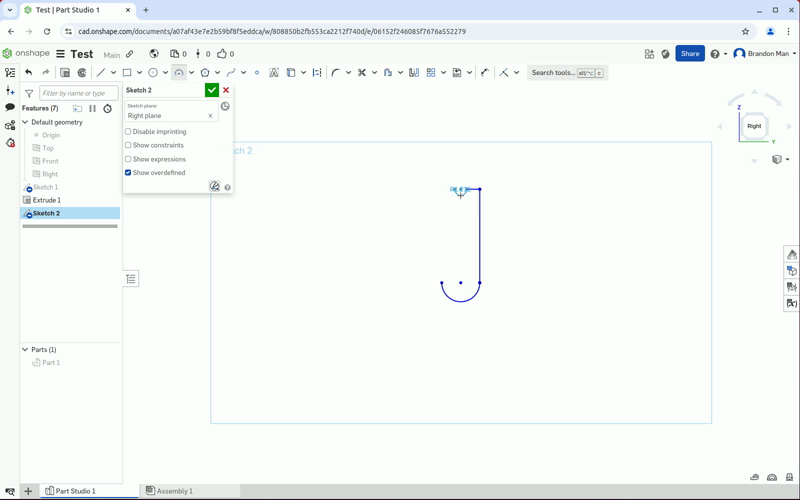
key_up(shift)
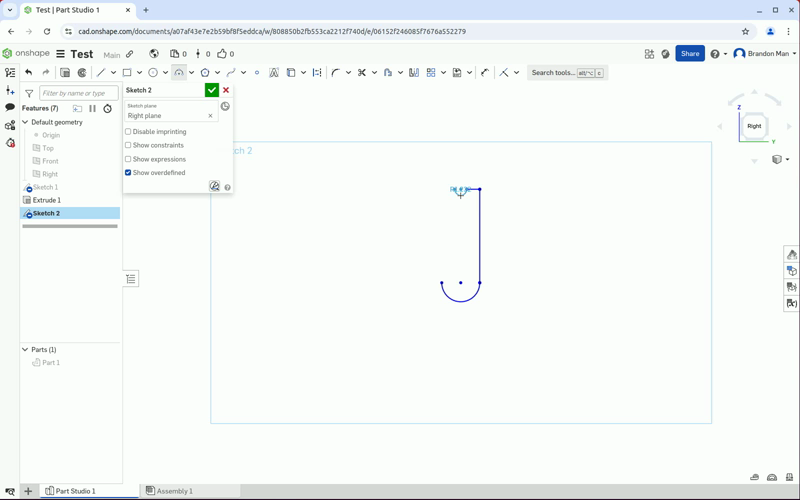
key(esc)
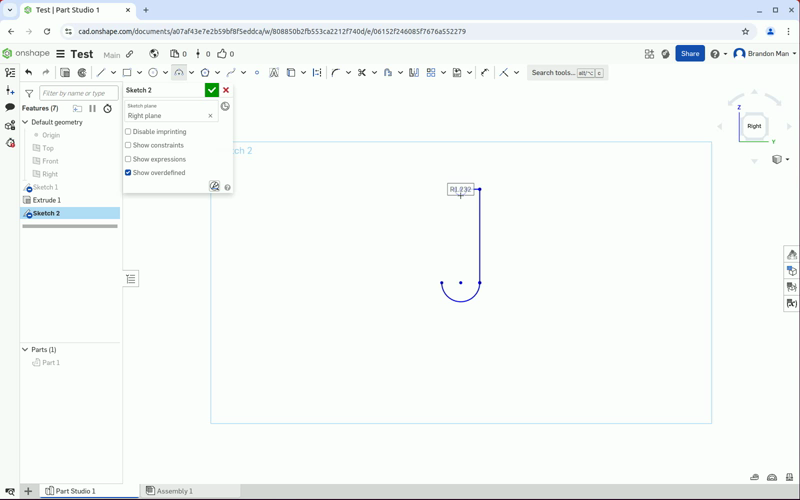
key(l)
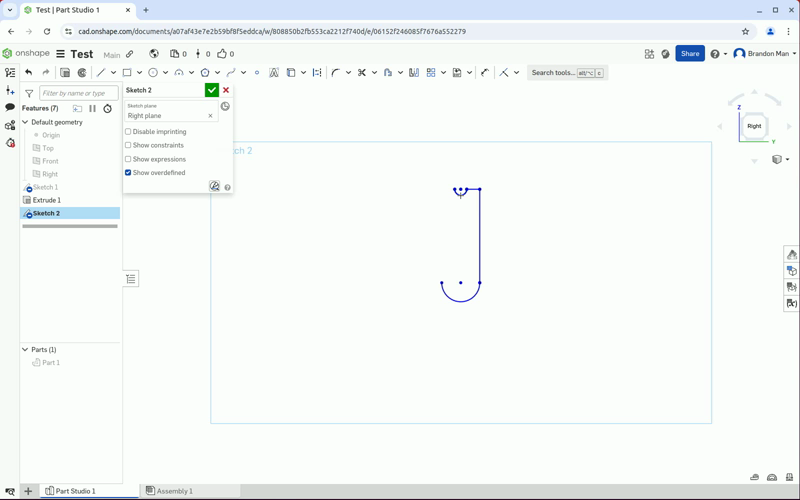
mouse_move(454, 189)
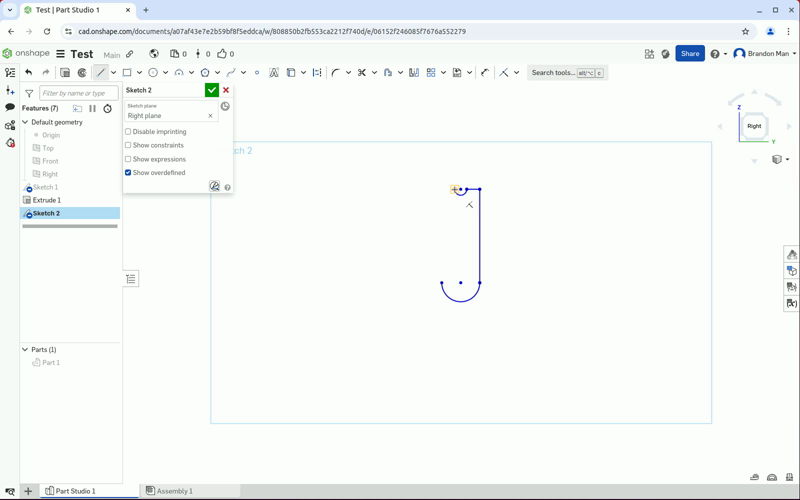
click(454, 189)
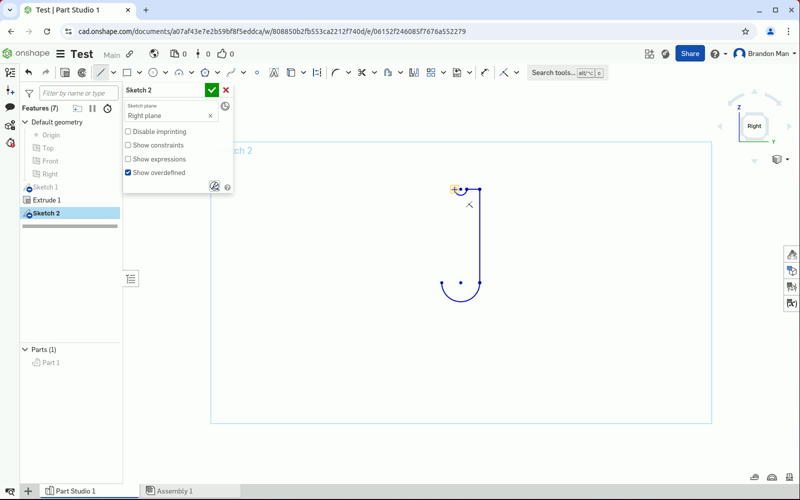
key_down(shift)
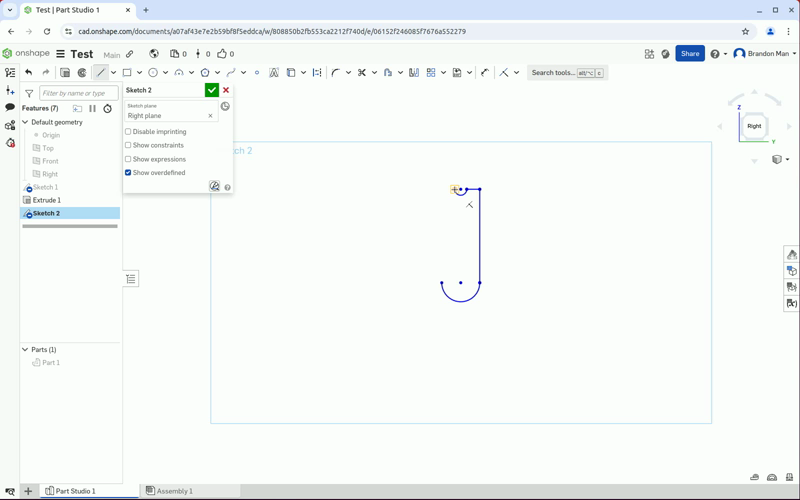
mouse_move(484, 189)
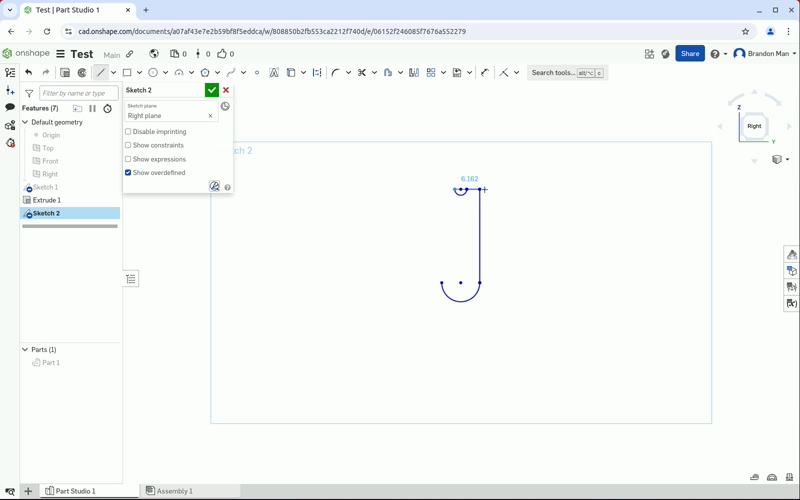
mouse_move(441, 189)
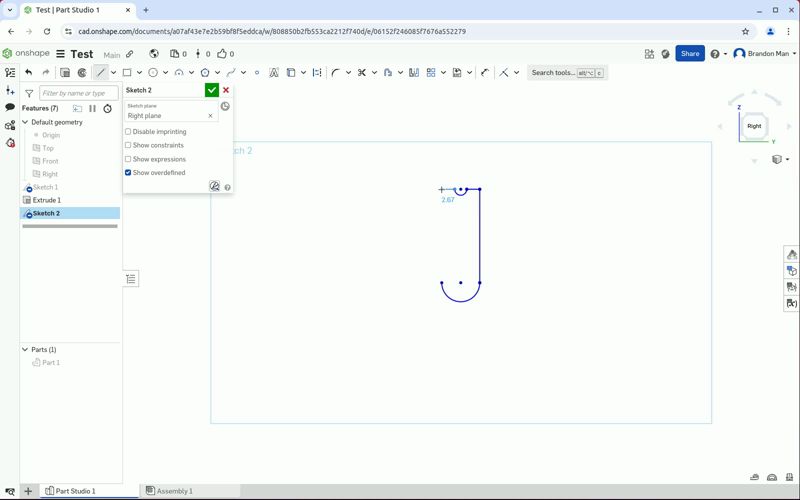
click(441, 189)
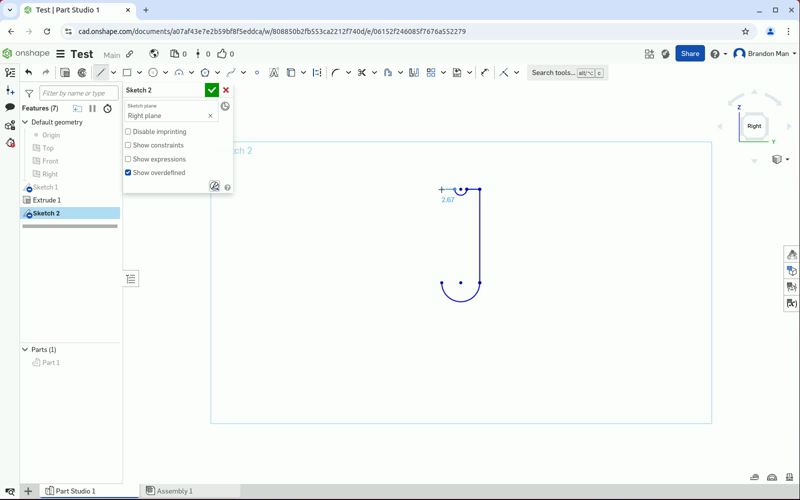
key_up(shift)
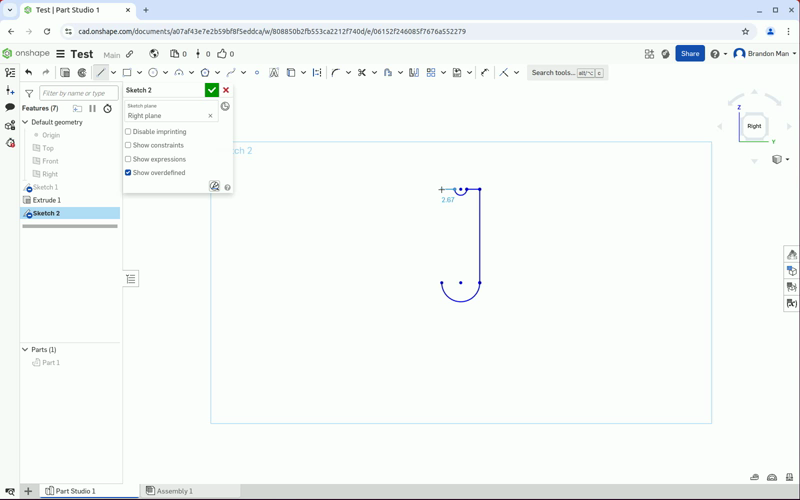
key_down(shift)
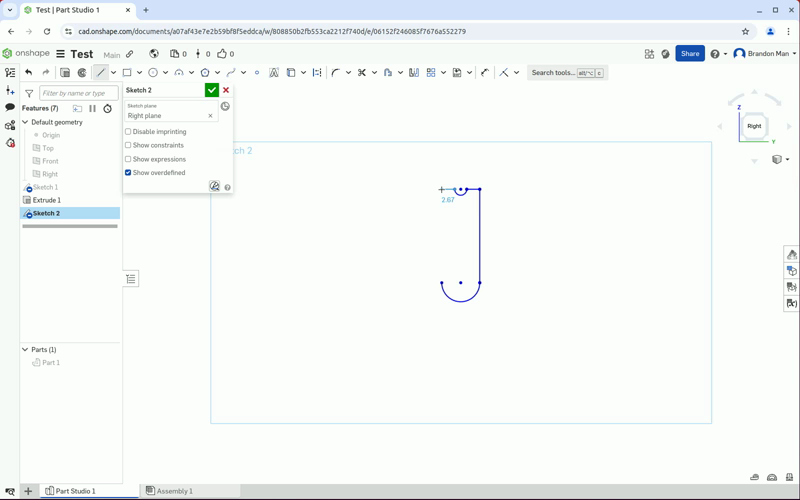
mouse_move(441, 282)
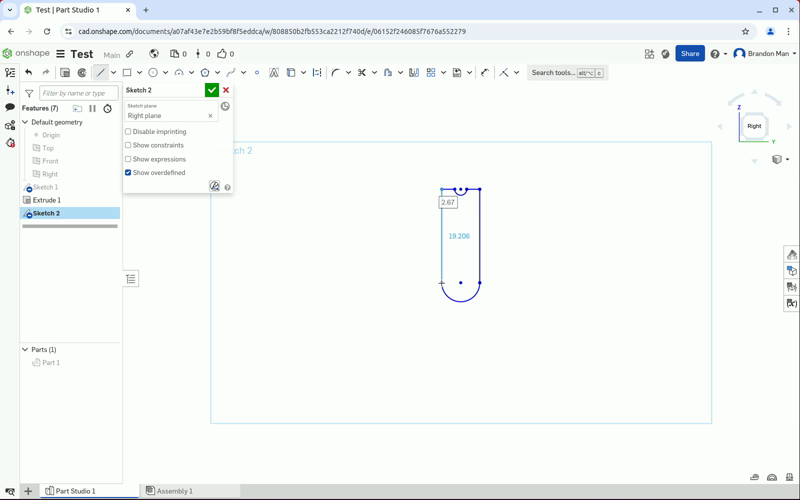
key_up(shift)
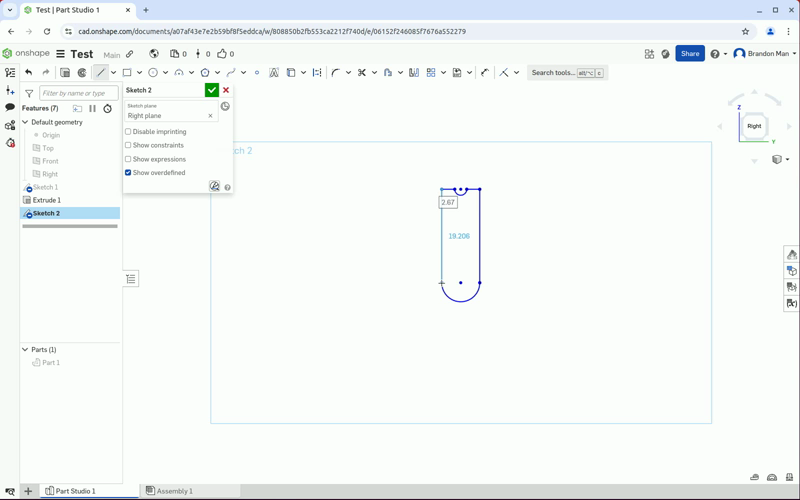
click(441, 282)
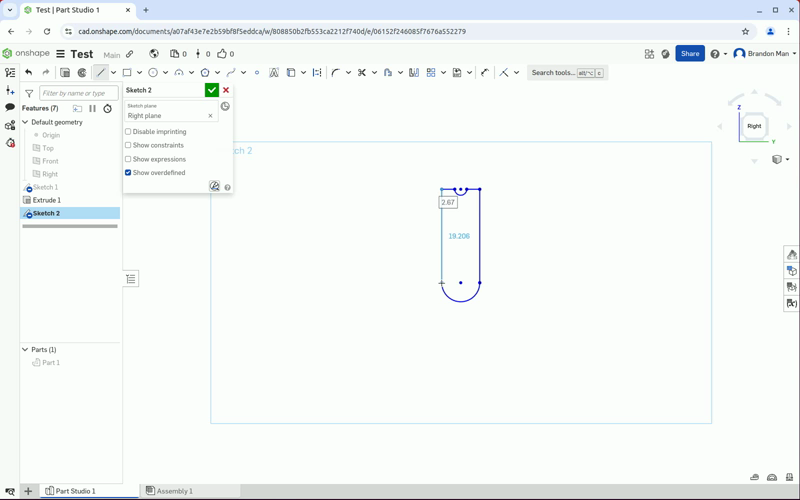
key(esc)
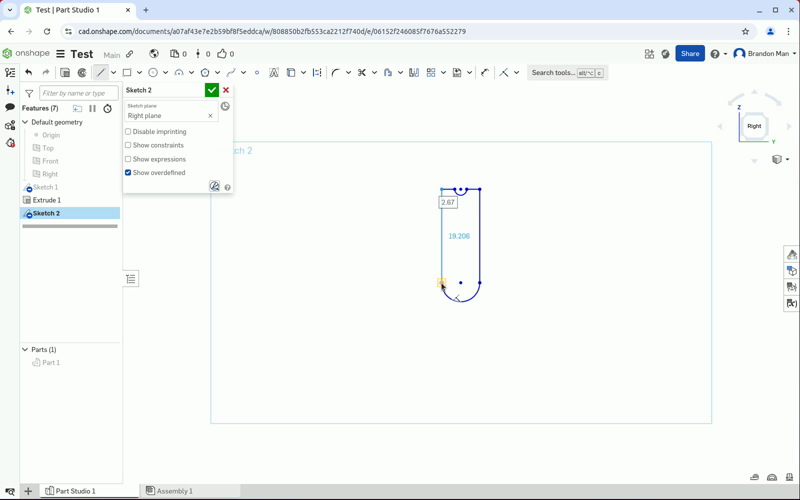
key(c)
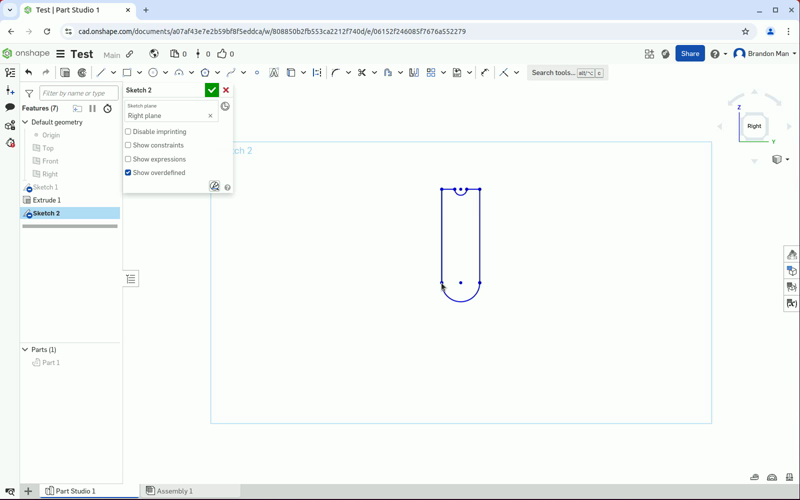
key_down(shift)
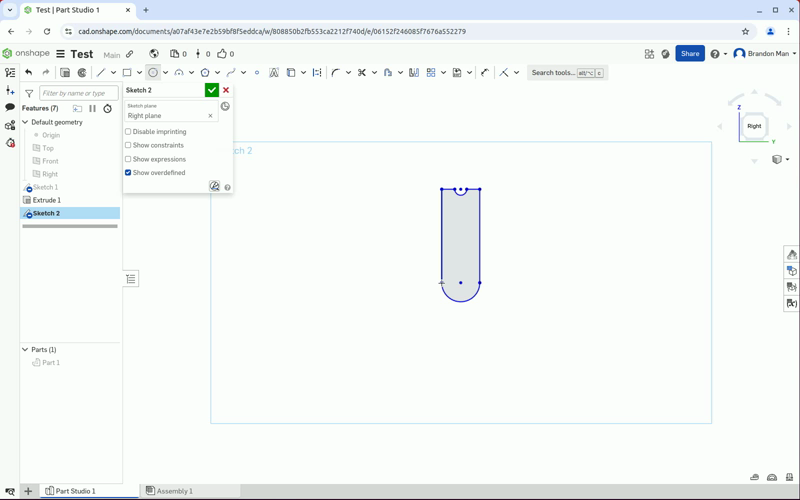
mouse_move(460, 282)
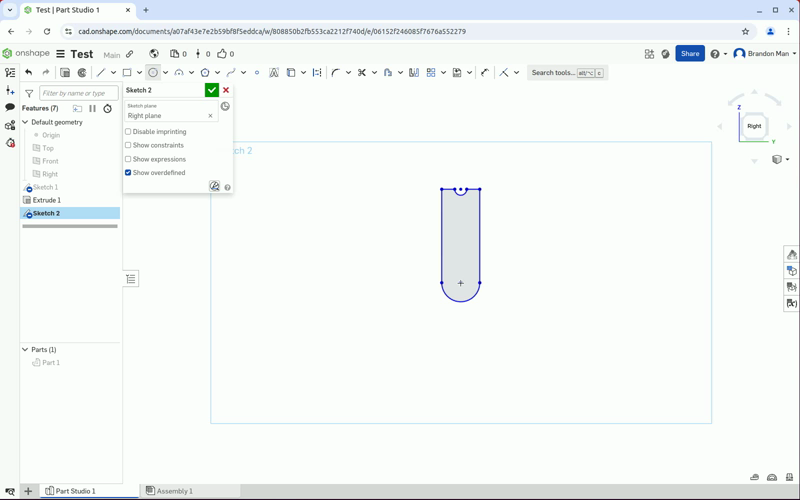
click(460, 282)
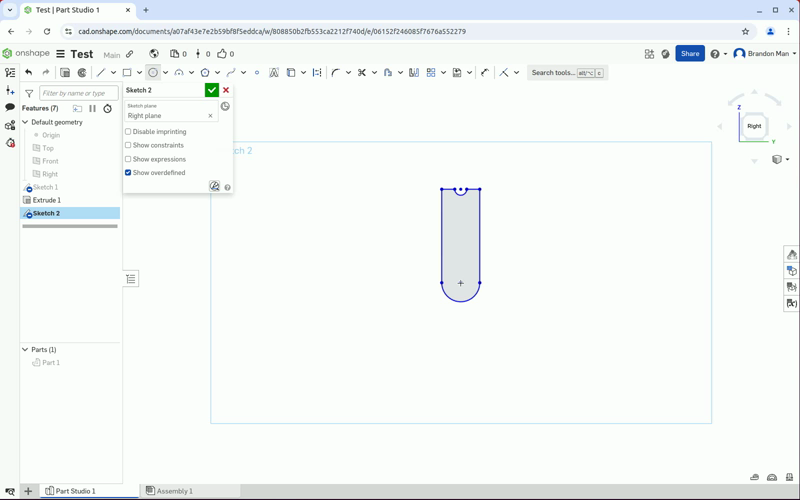
key_up(shift)
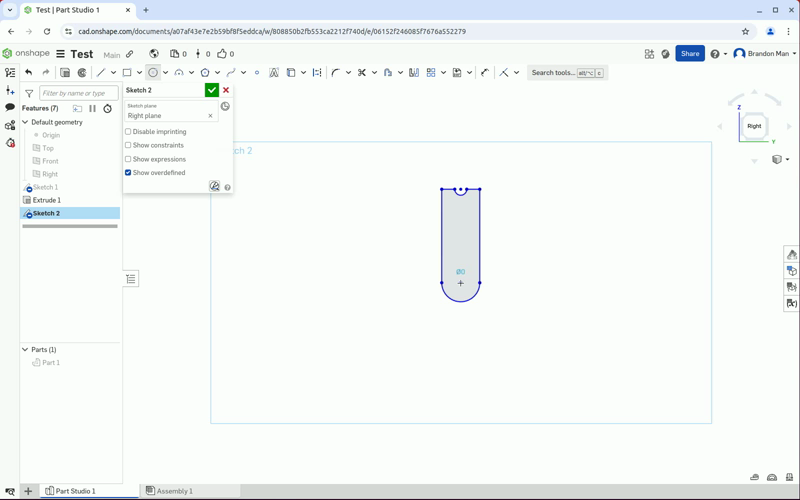
mouse_move(466, 282)
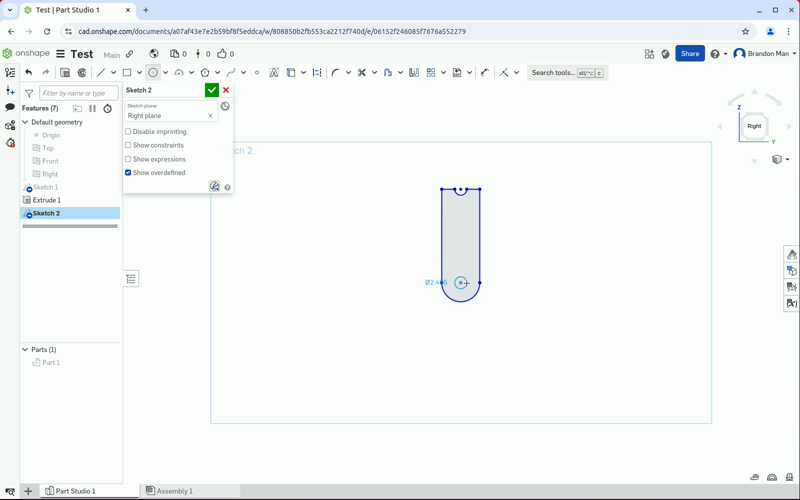
click(466, 282)
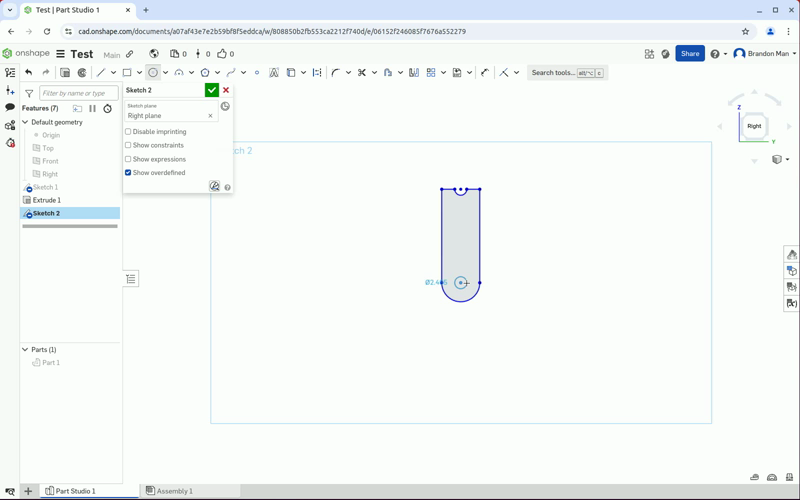
key(esc)
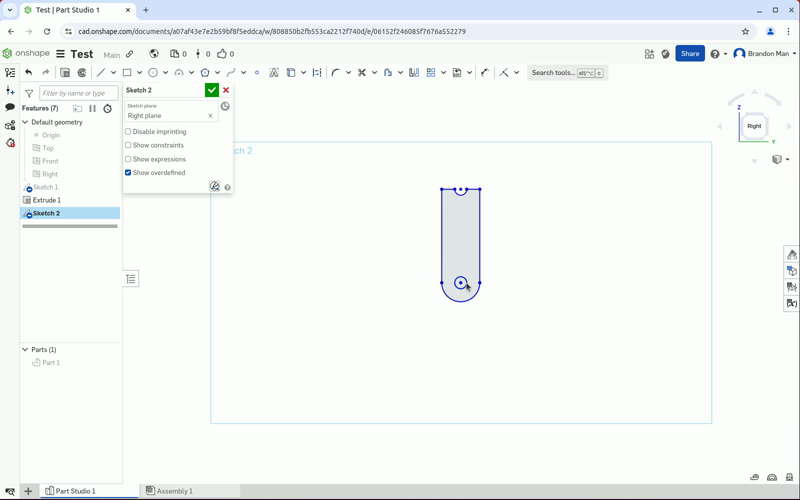
mouse_move(454, 270)
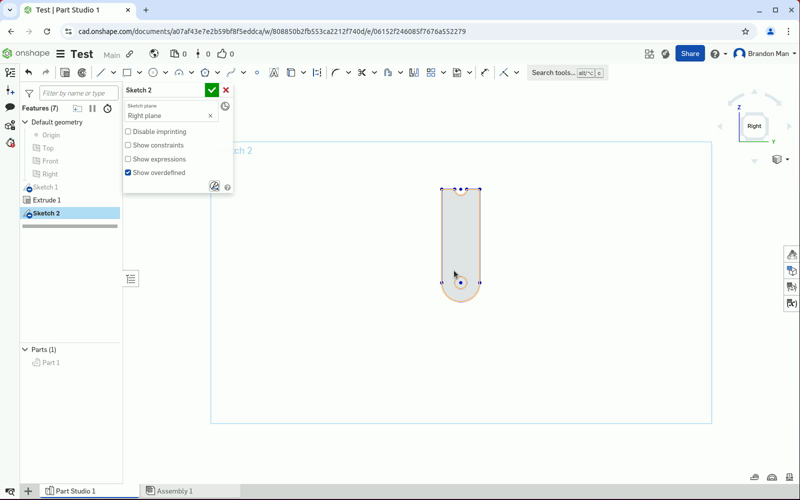
click(454, 270)
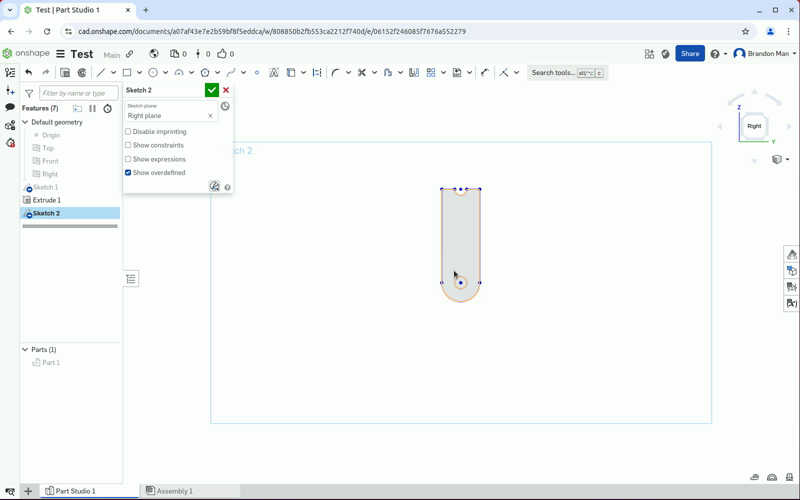
mouse_move(73, 352)
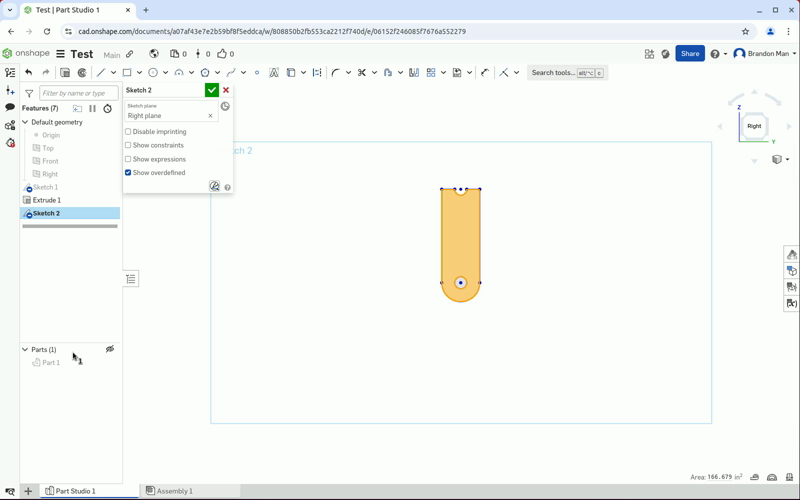
key(shift+y)
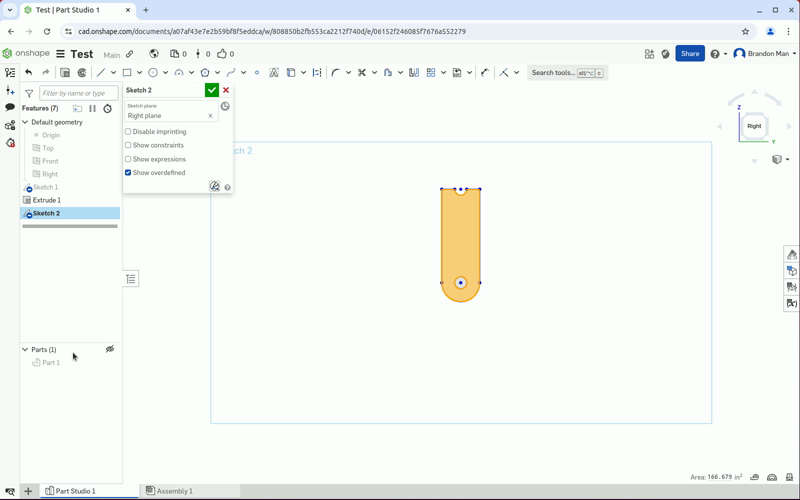
key(shift+e)
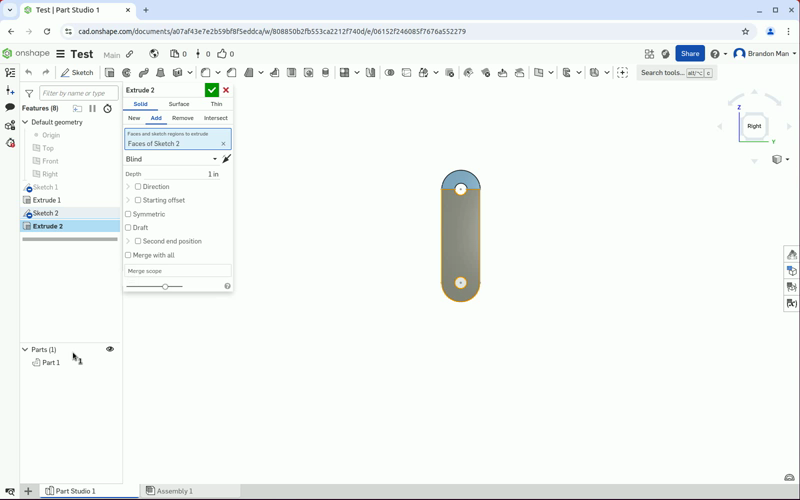
mouse_move(143, 106)
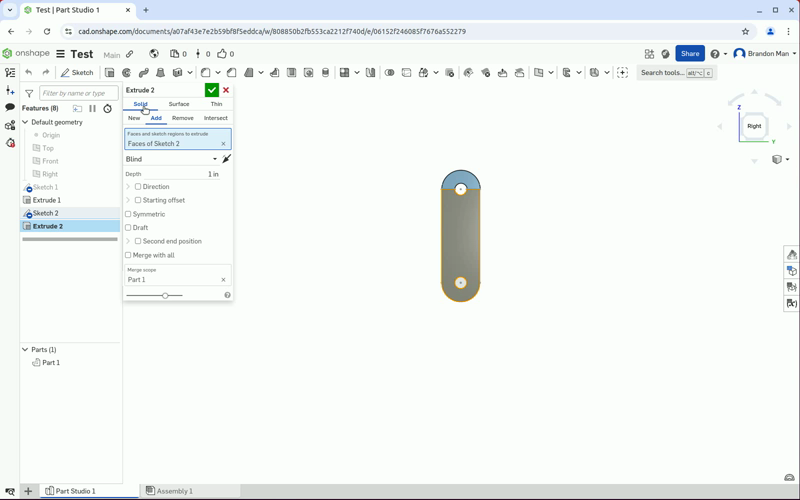
click(143, 106)
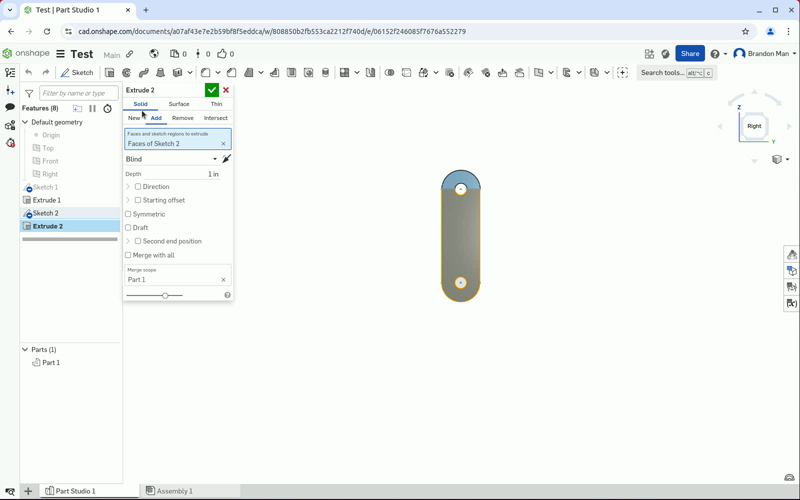
mouse_move(137, 120)
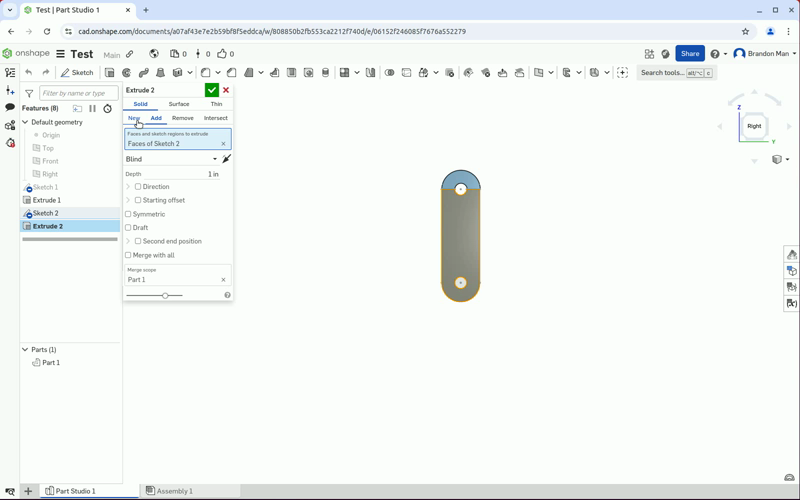
click(137, 120)
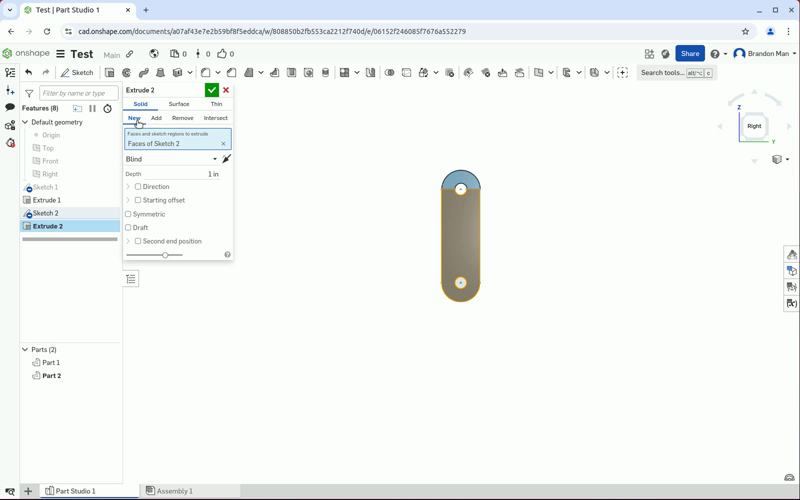
key(tab, 4)
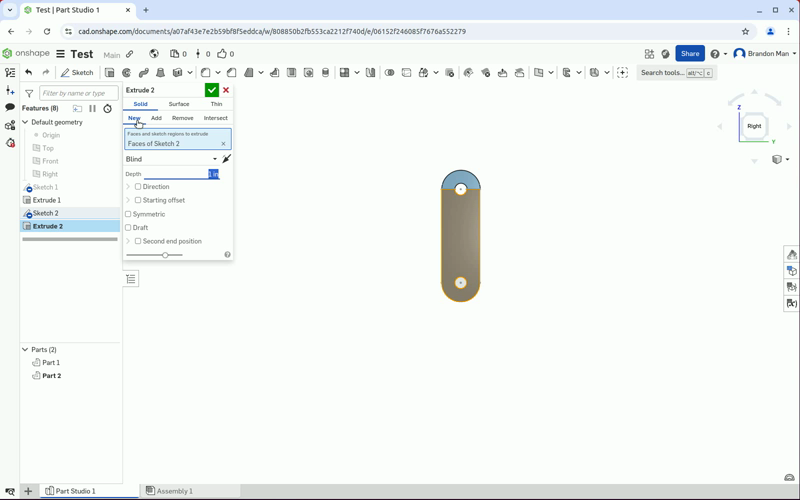
text(2.648)
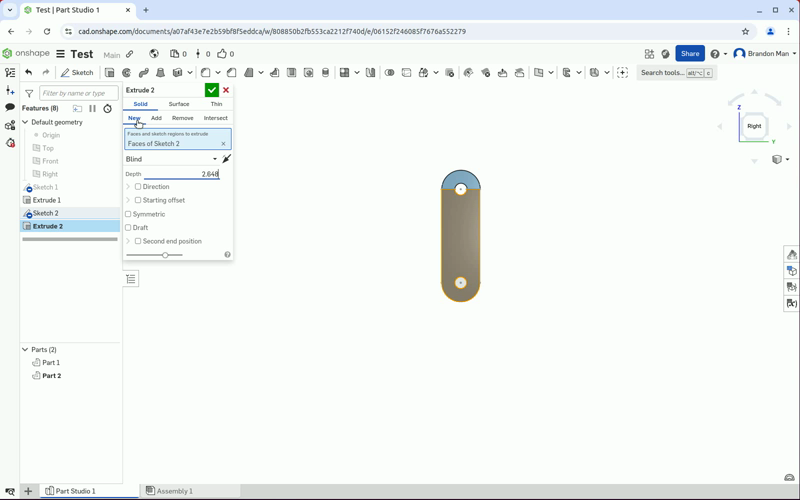
key(enter)
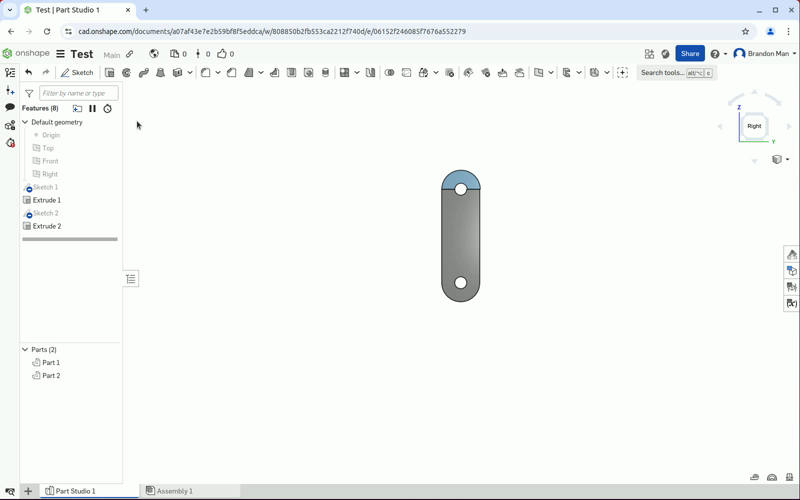
key(shift+h)
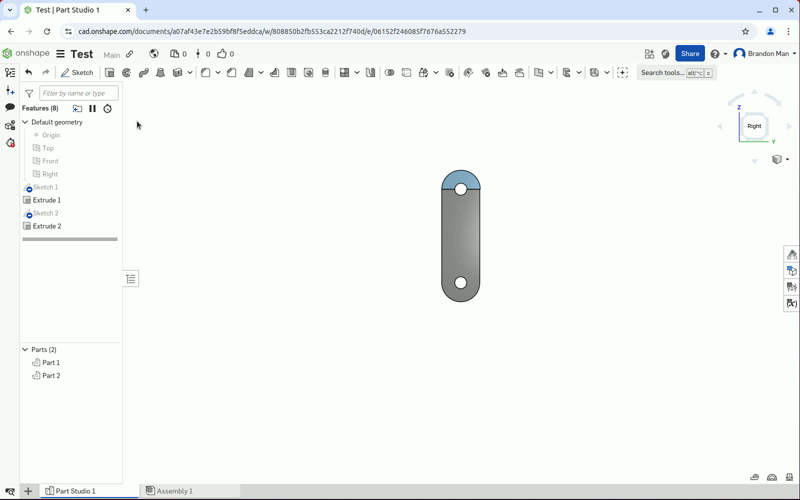
key(shift+h)
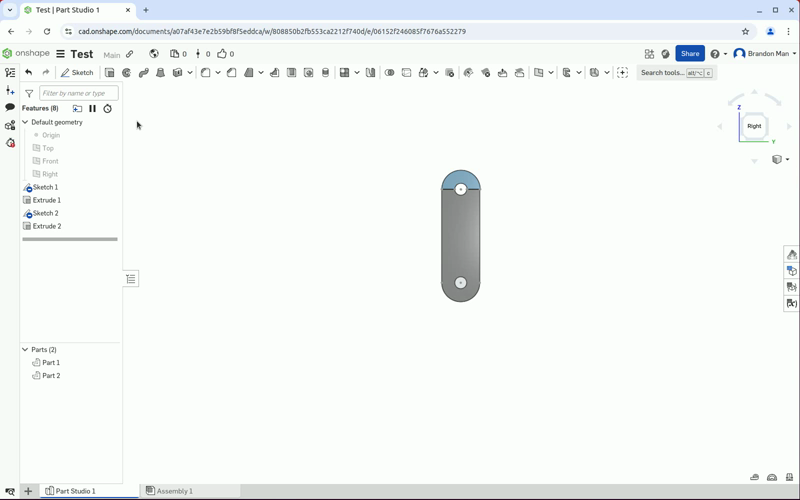
key(shift+7)
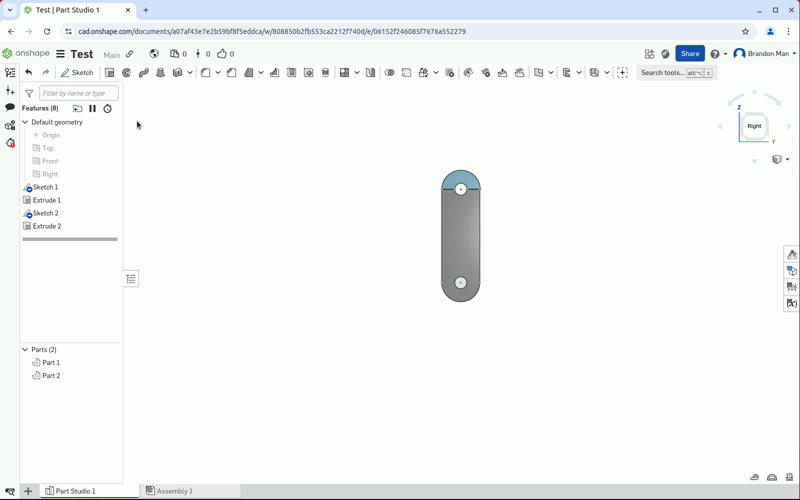
key(right, 2)
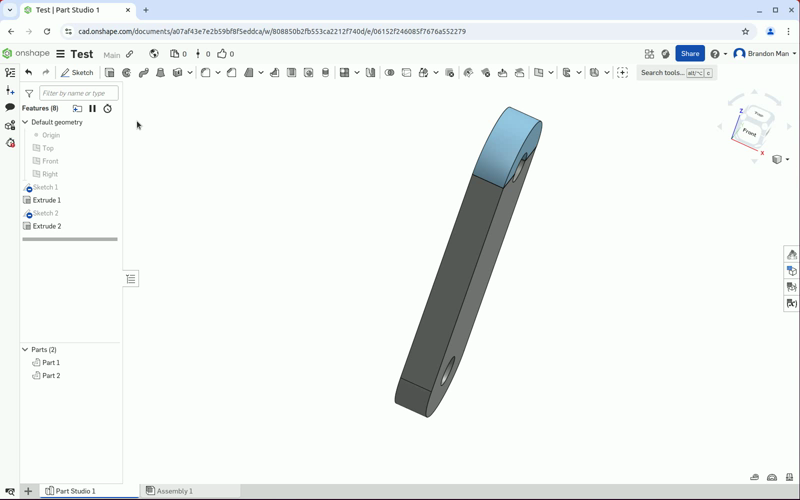
key(down, 2)
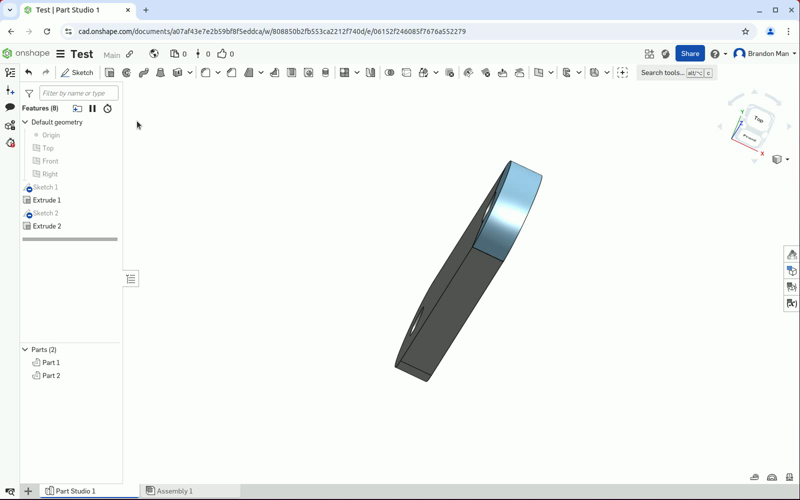
key(up, 2)
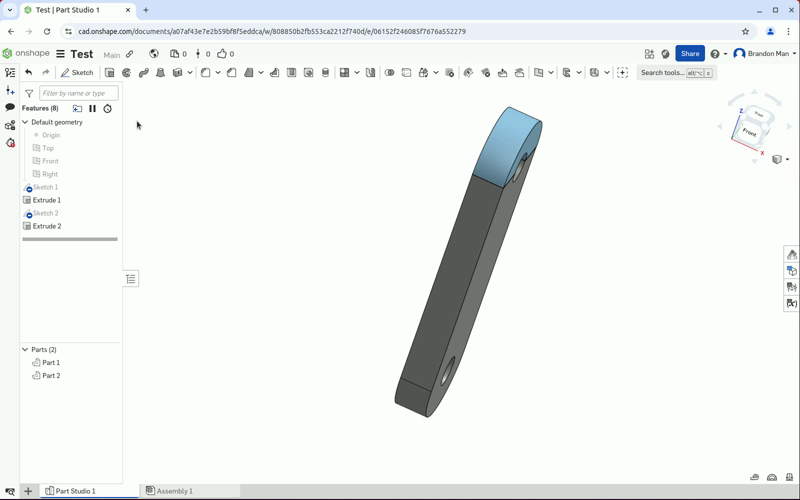
key(left, 2)
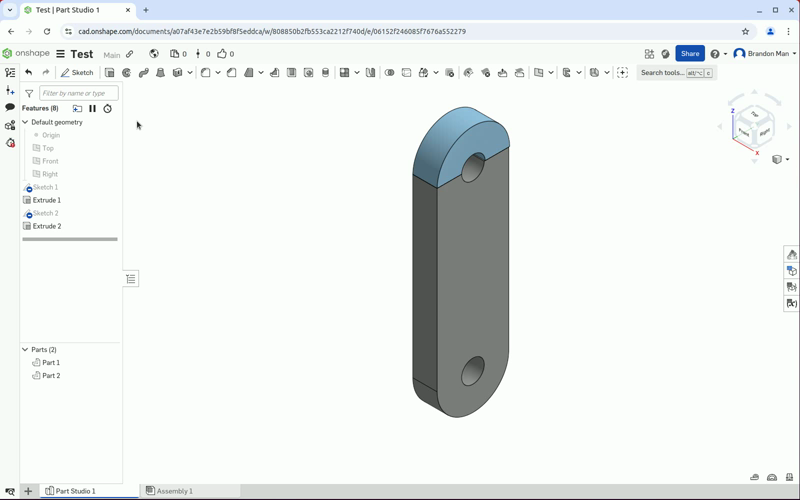
mouse_move(73, 189)
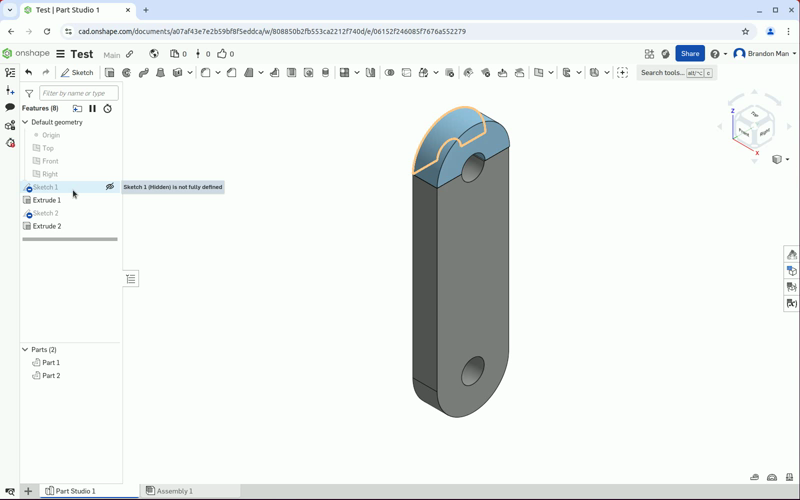
click(73, 189)